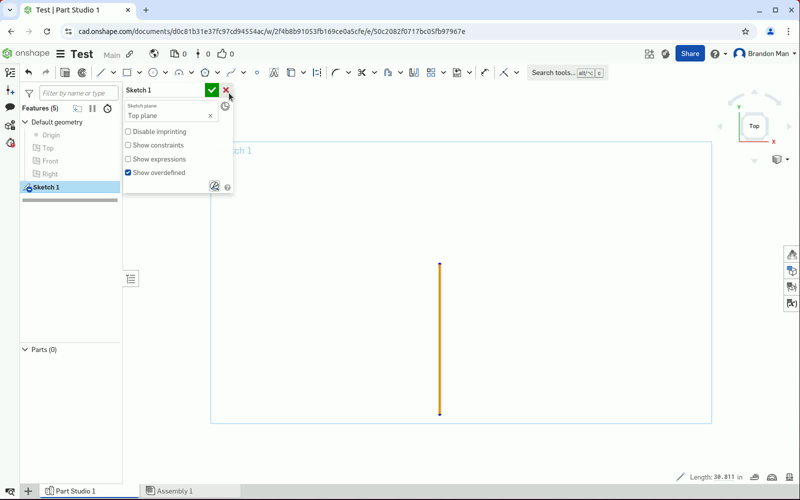
key(shift+h)
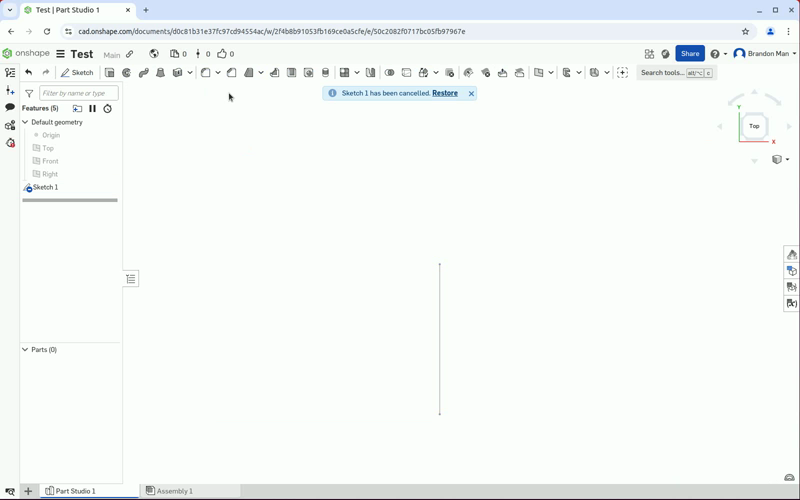
key(shift+s)
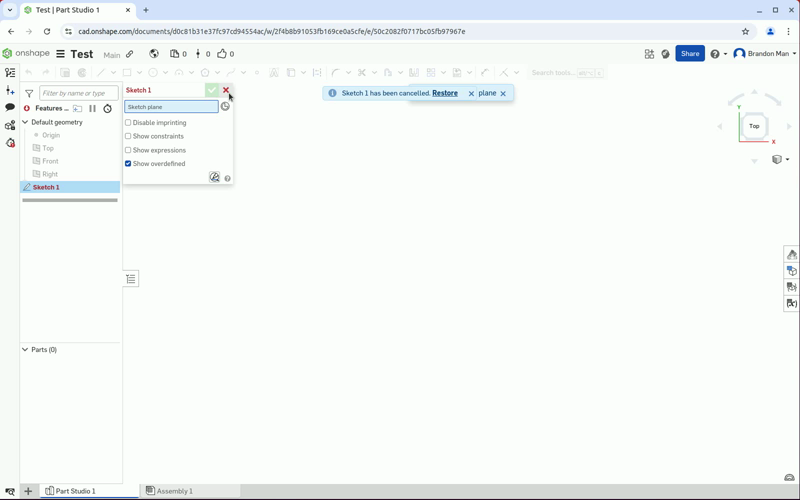
mouse_move(73, 150)
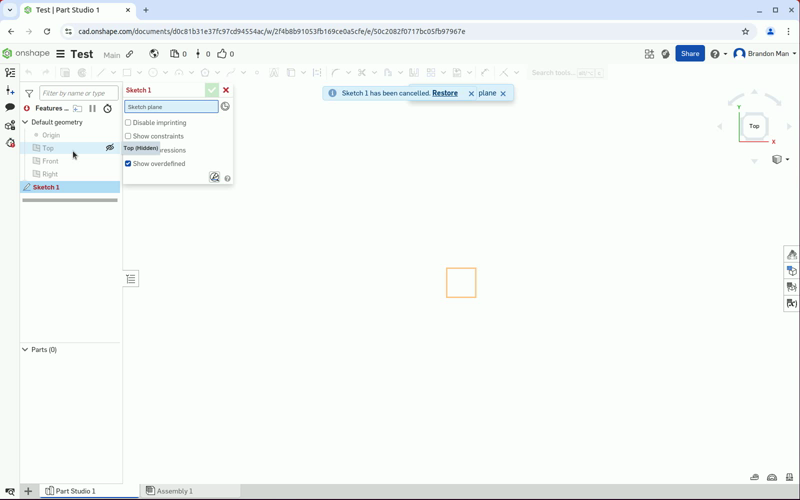
click(73, 150)
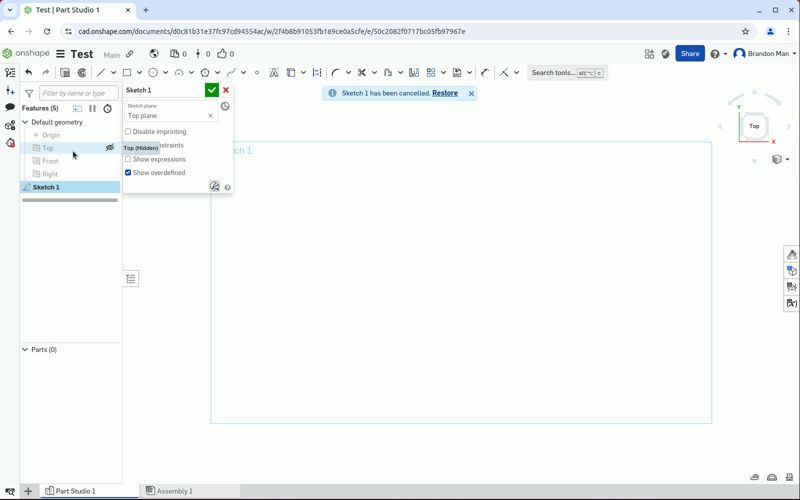
mouse_move(73, 352)
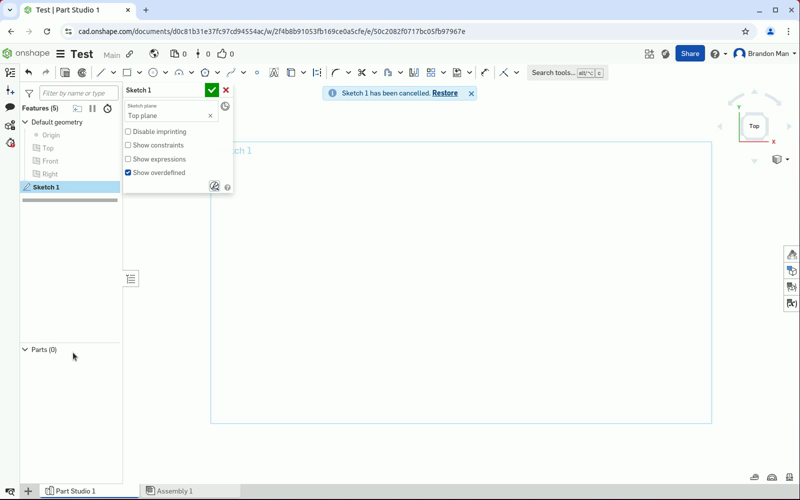
key(y)
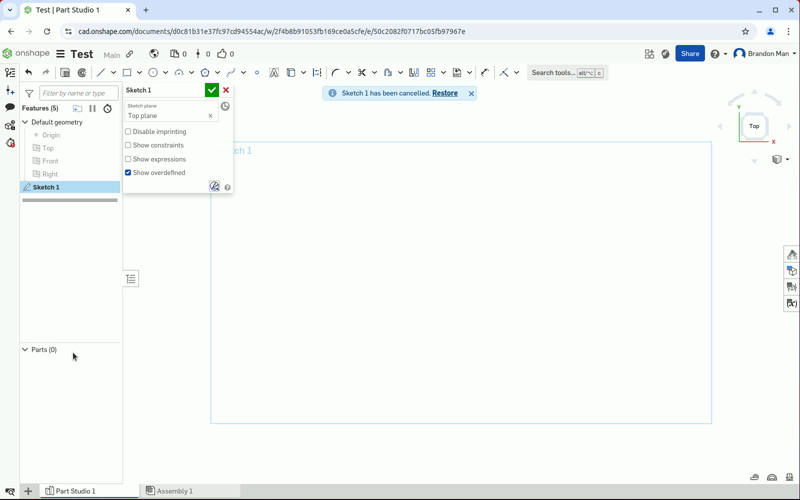
key(l)
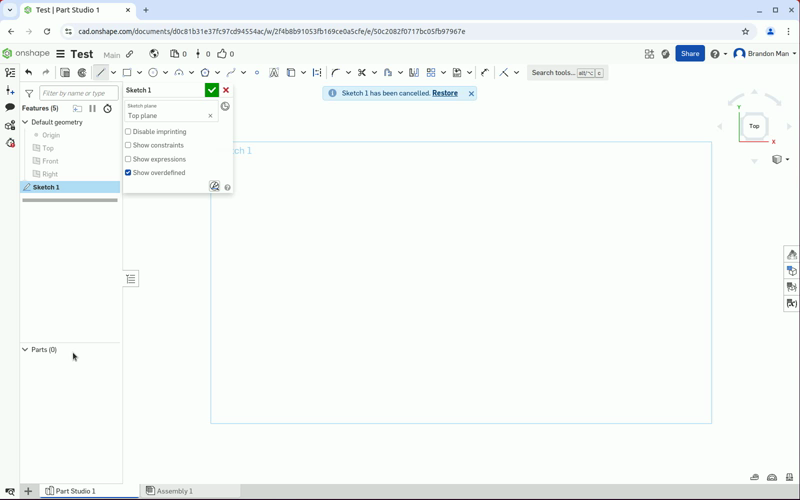
key_down(shift)
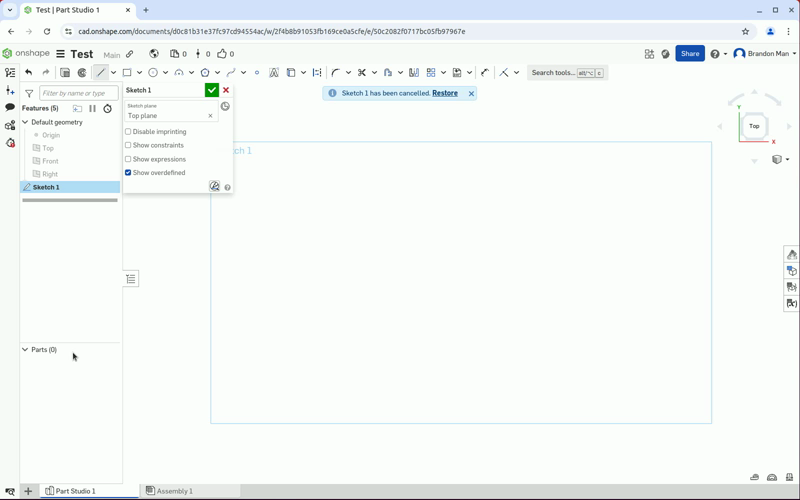
mouse_move(348, 395)
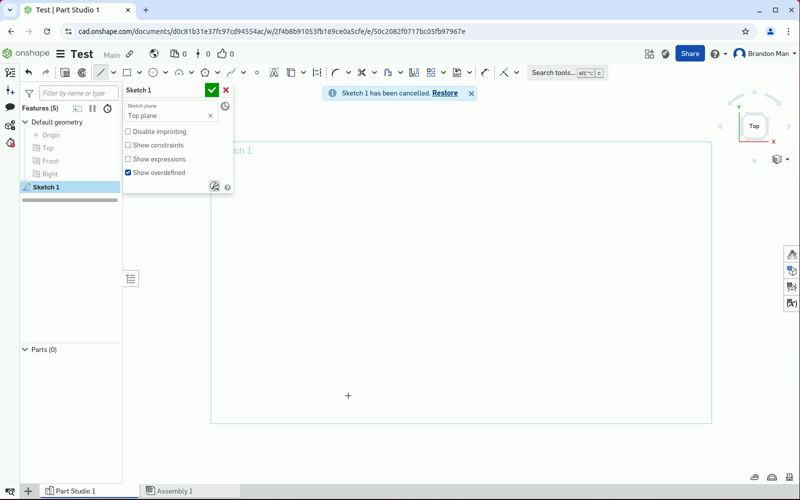
click(348, 395)
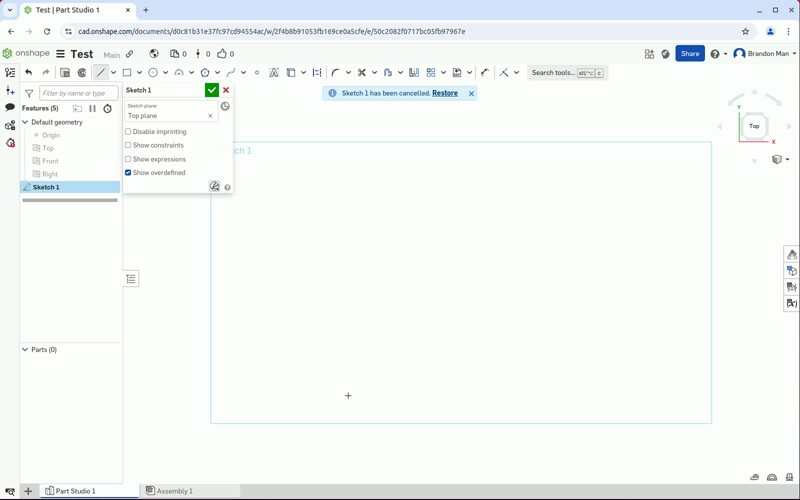
key_up(shift)
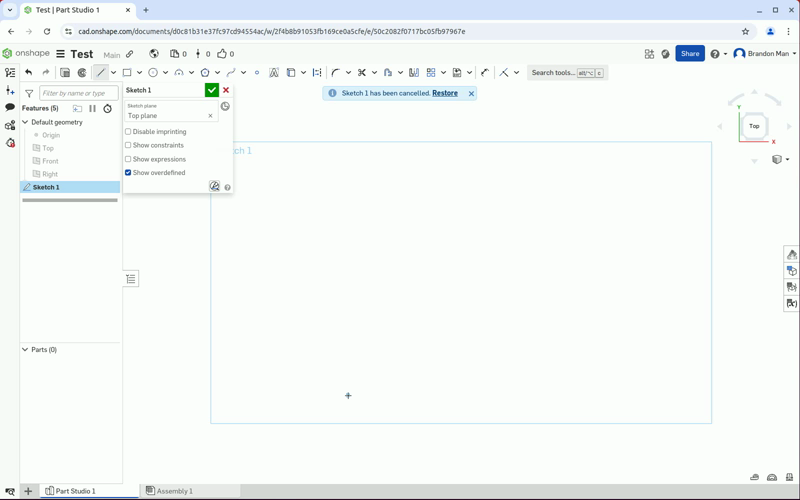
key_down(shift)
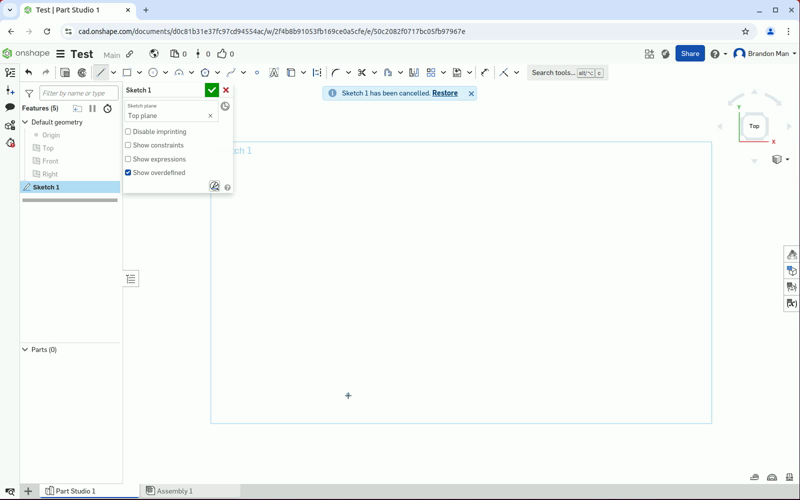
mouse_move(572, 395)
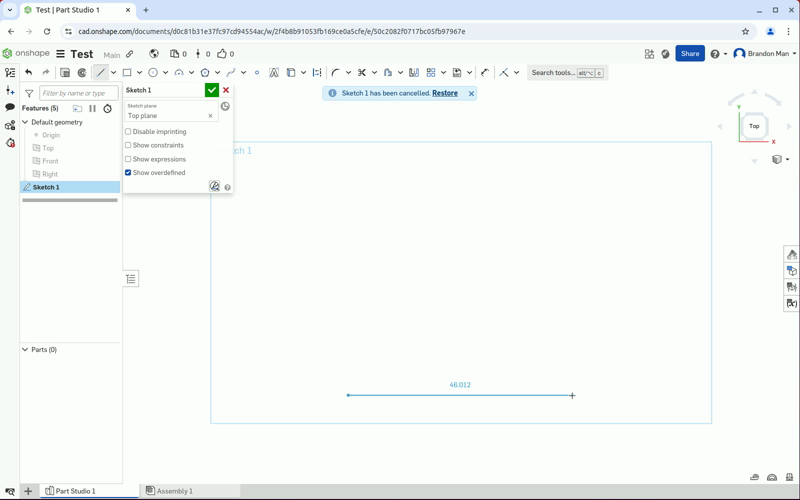
click(572, 395)
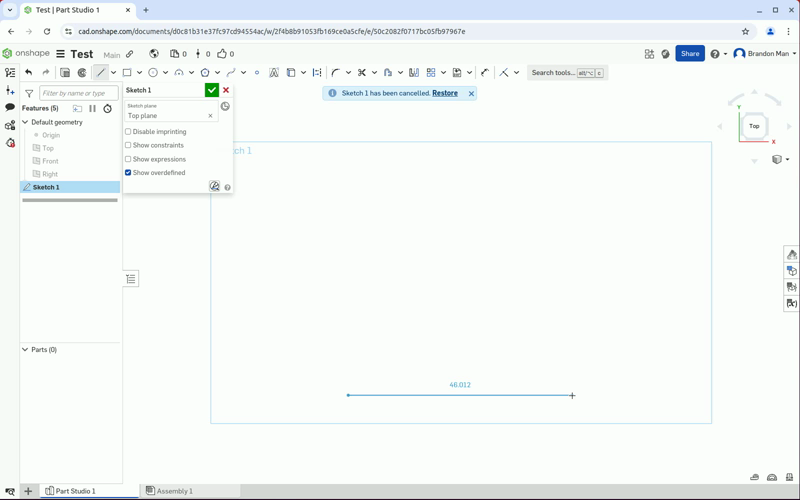
key_up(shift)
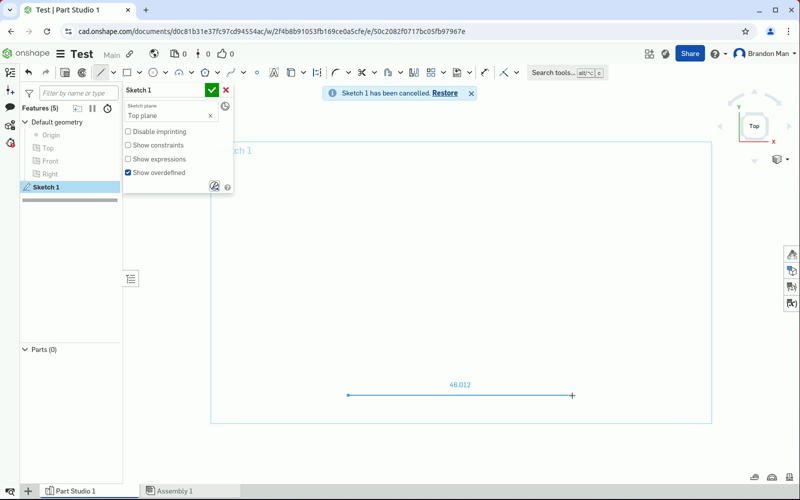
key_down(shift)
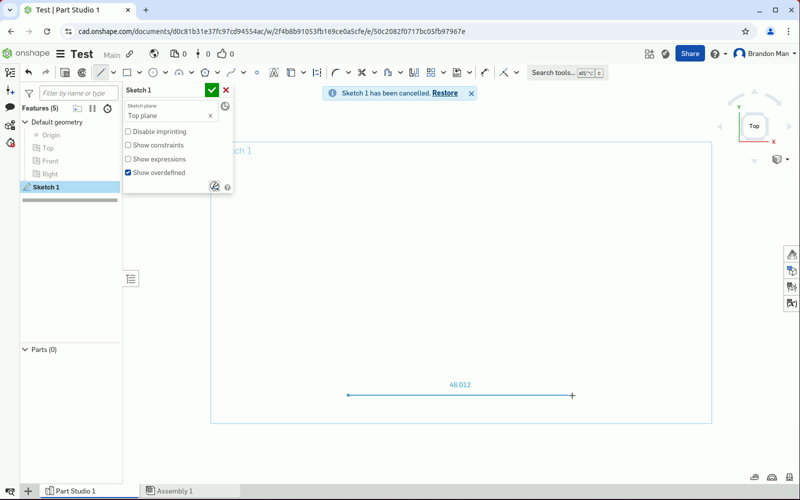
mouse_move(572, 171)
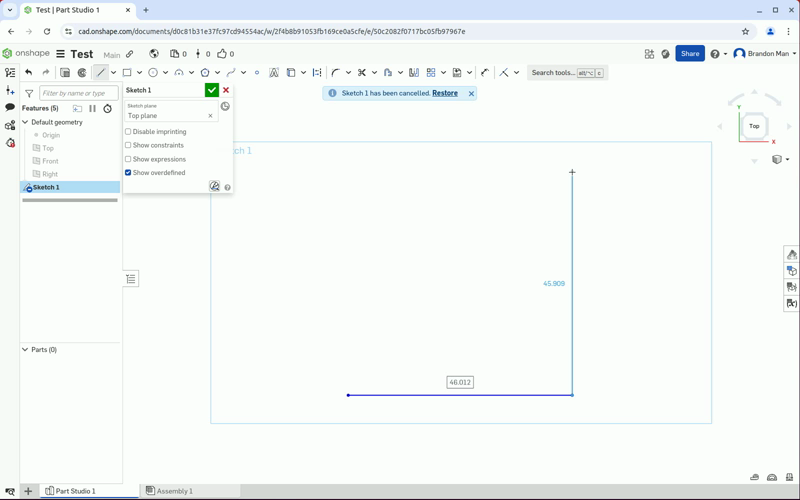
click(572, 171)
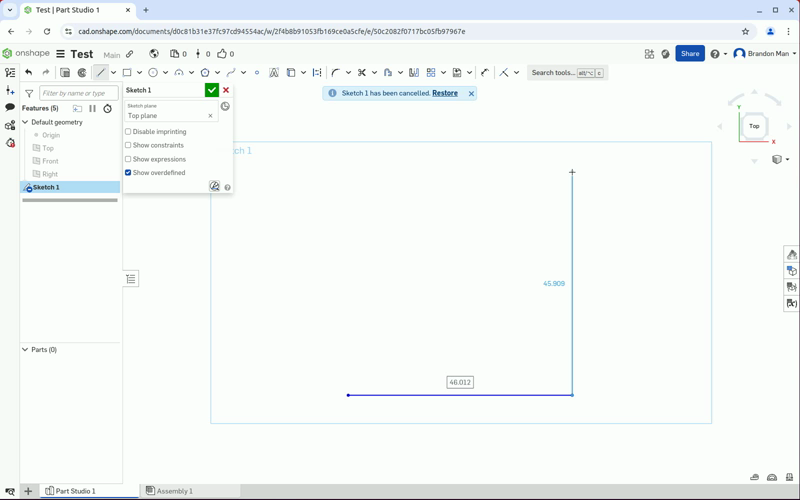
key_up(shift)
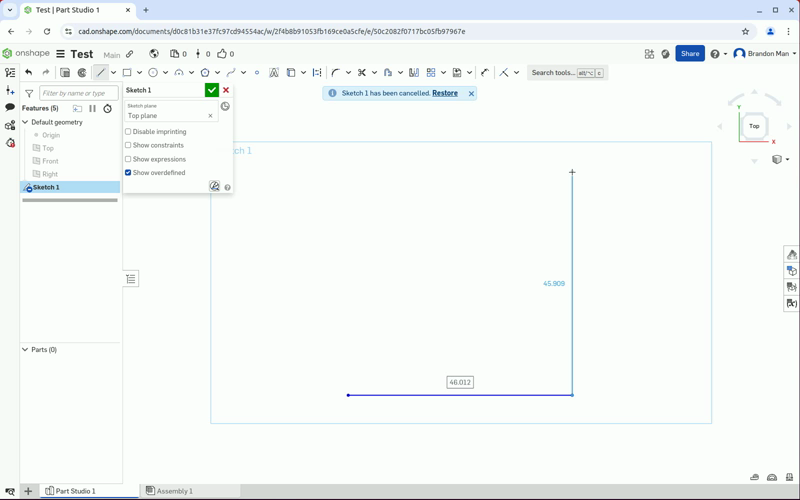
key_down(shift)
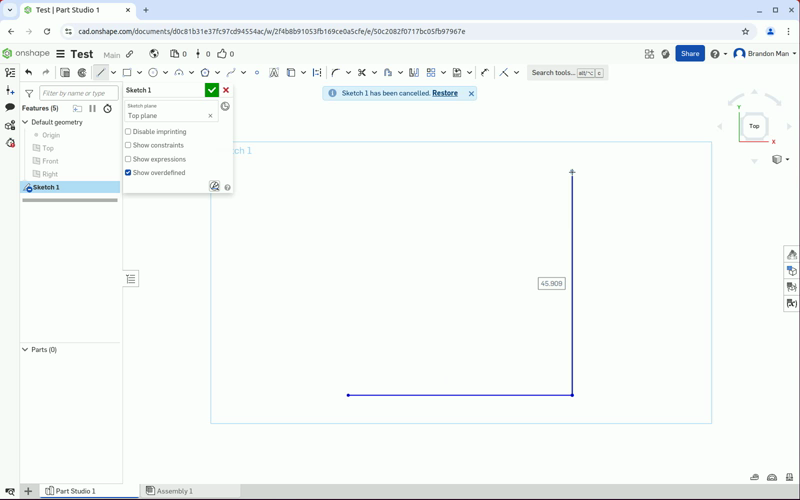
mouse_move(348, 171)
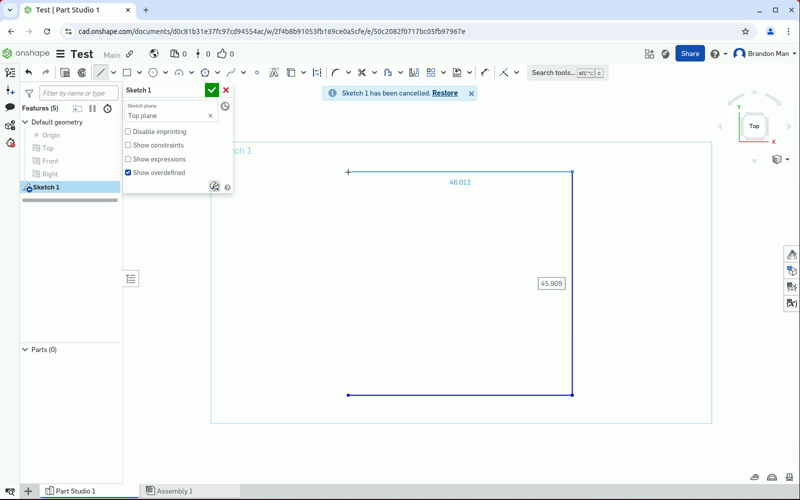
click(348, 171)
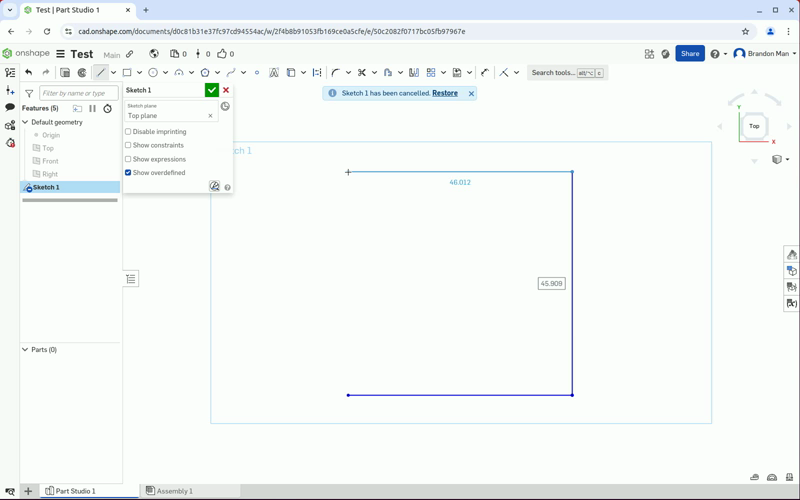
key_up(shift)
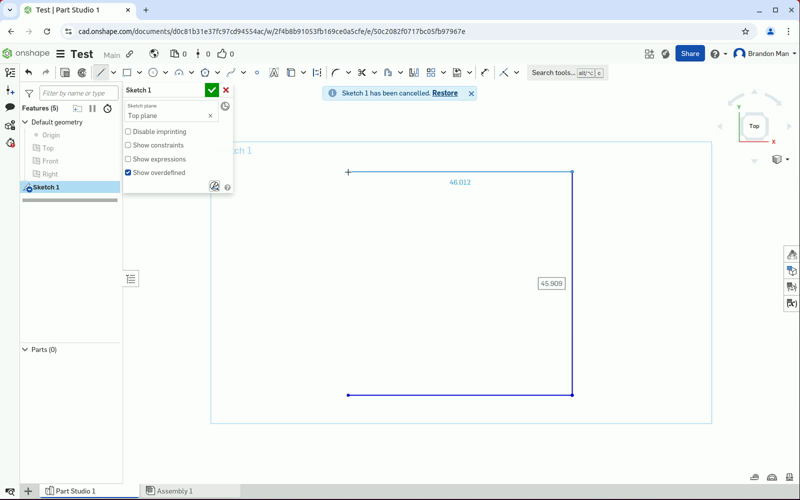
key_down(shift)
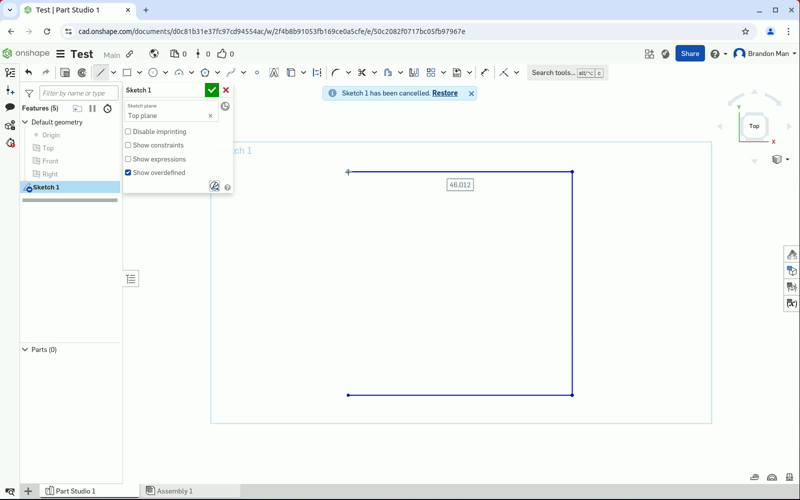
mouse_move(348, 395)
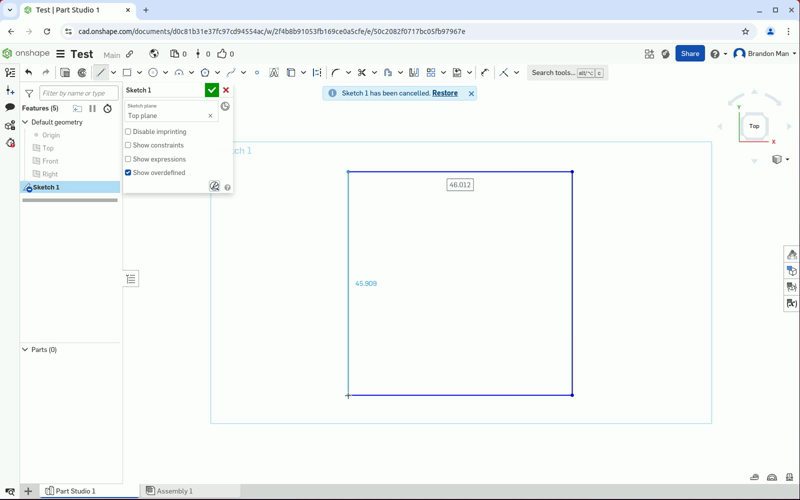
key_up(shift)
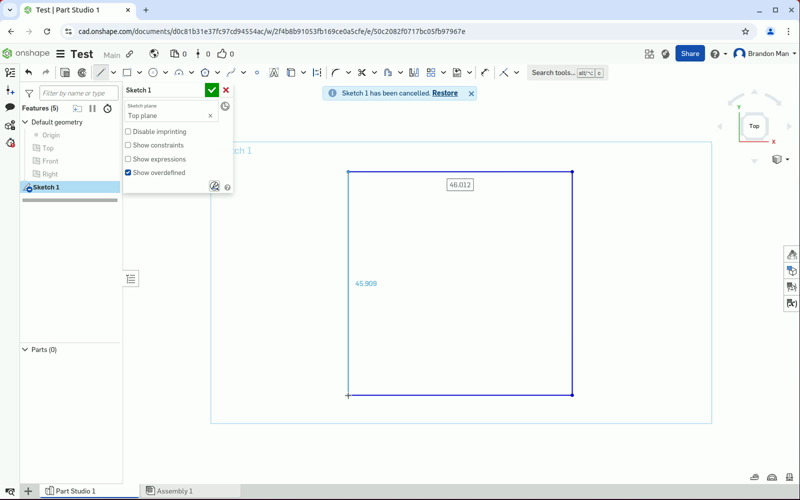
click(348, 395)
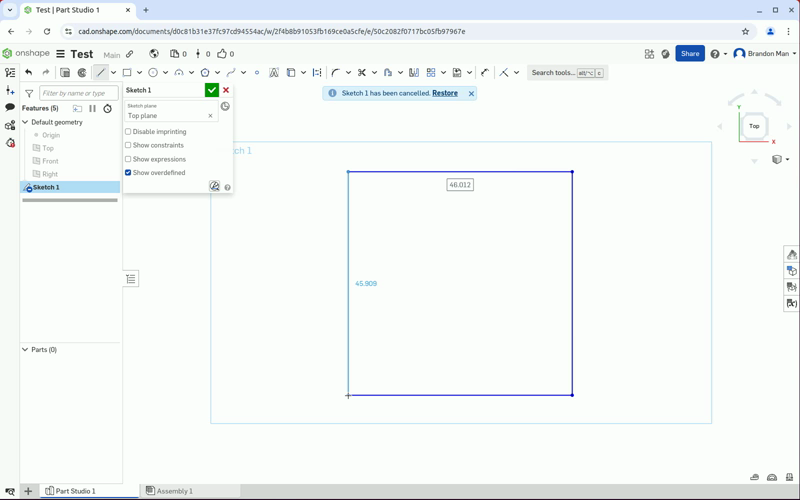
key(esc)
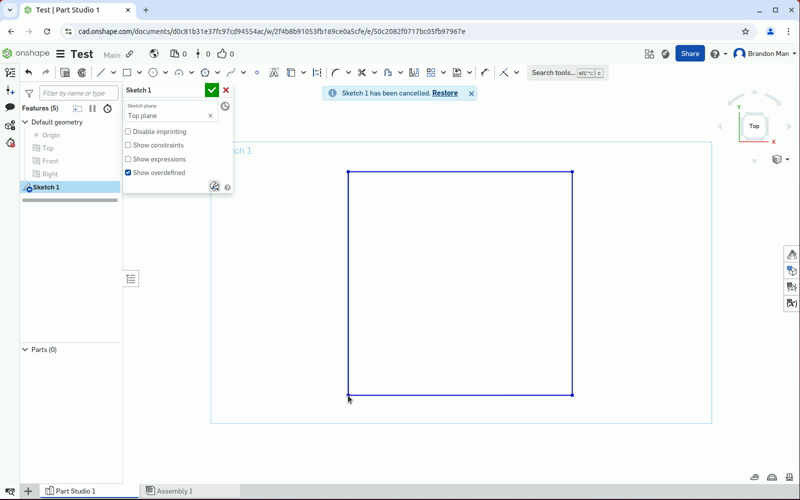
mouse_move(452, 299)
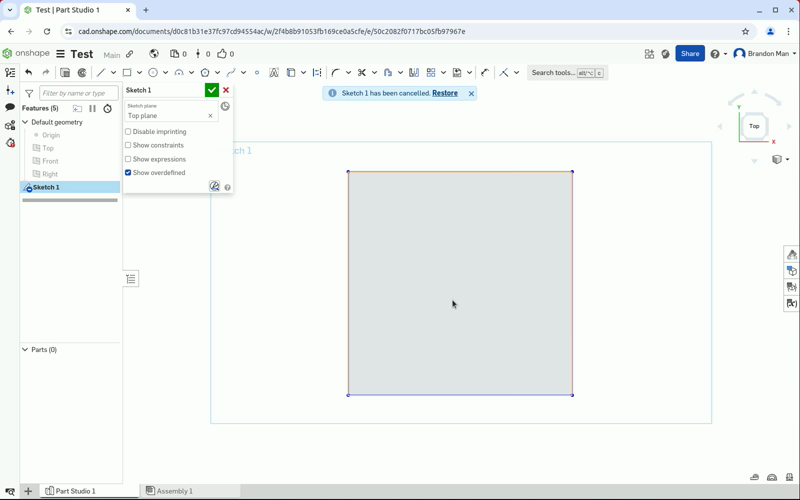
click(452, 299)
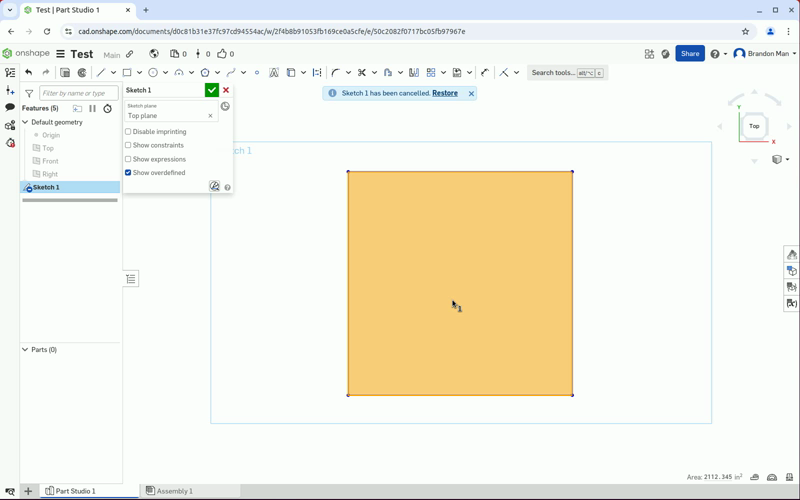
mouse_move(73, 352)
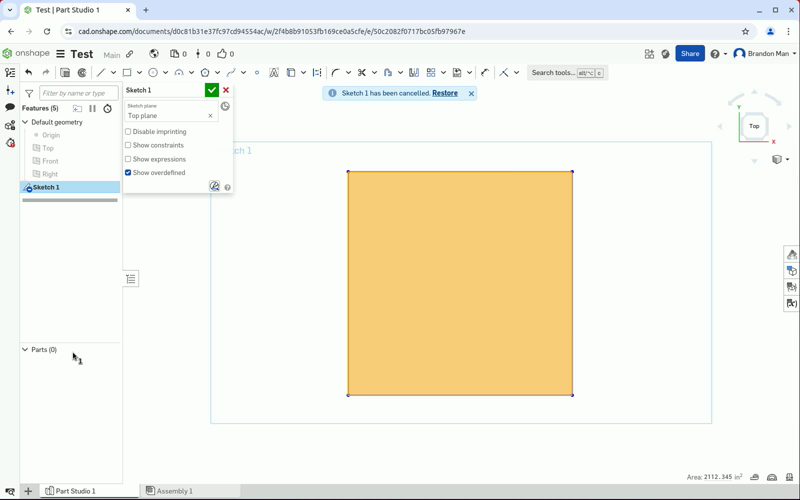
key(shift+y)
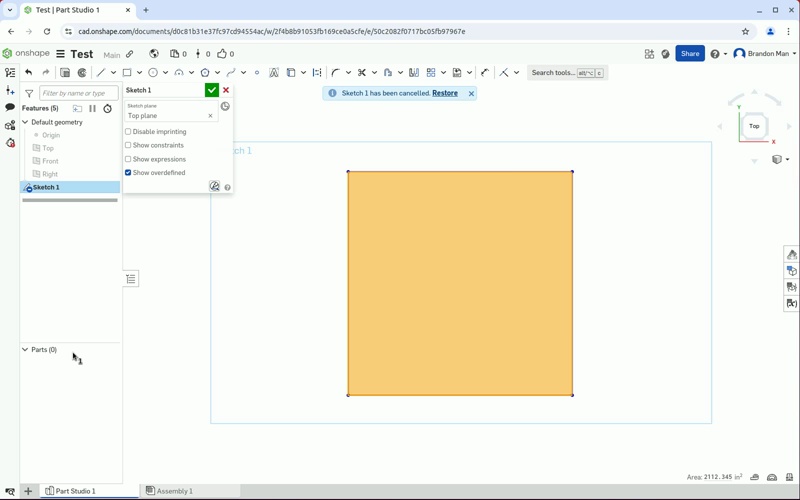
key(shift+e)
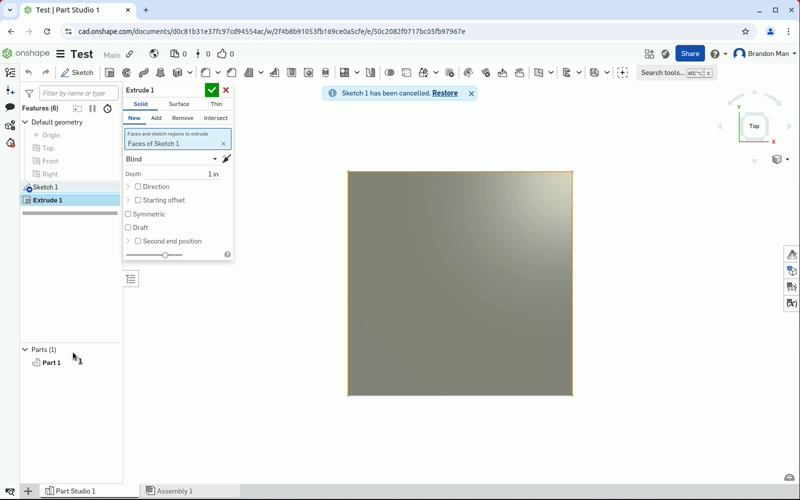
mouse_move(143, 106)
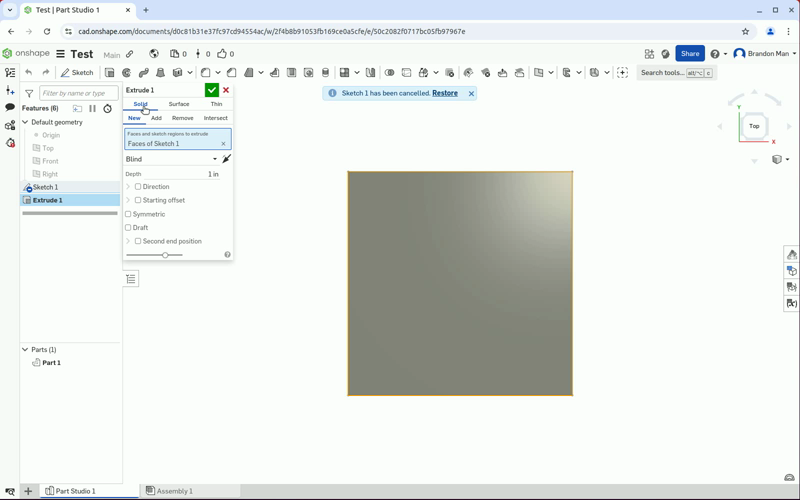
click(143, 106)
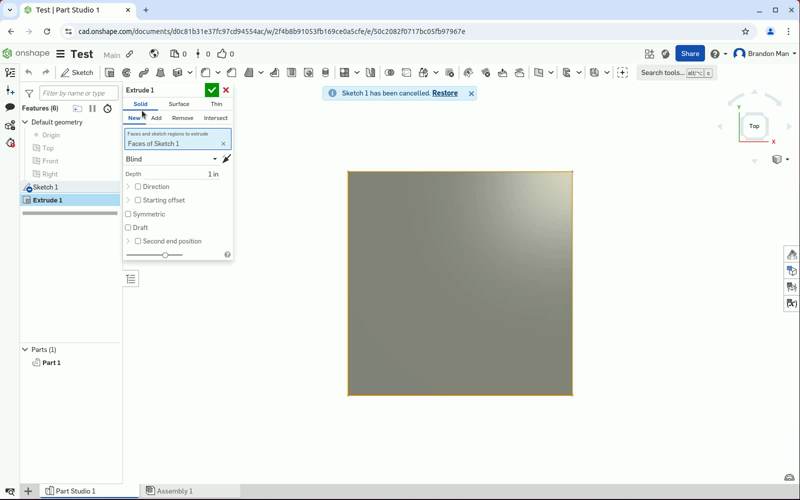
mouse_move(137, 120)
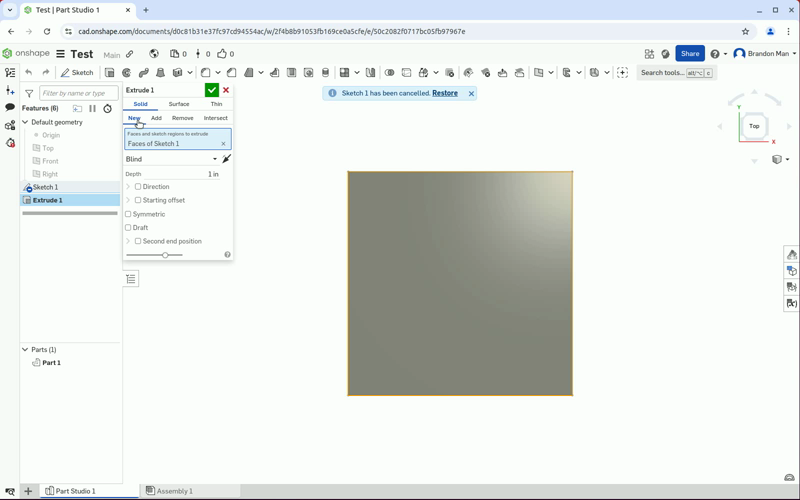
click(137, 120)
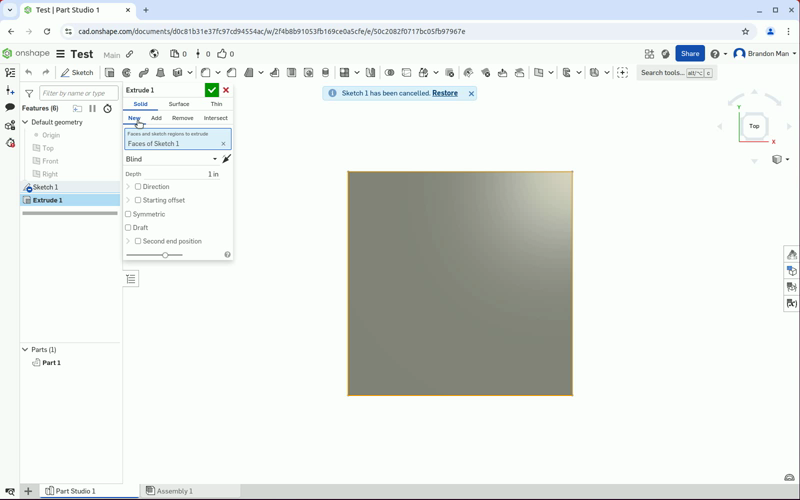
key(tab, 4)
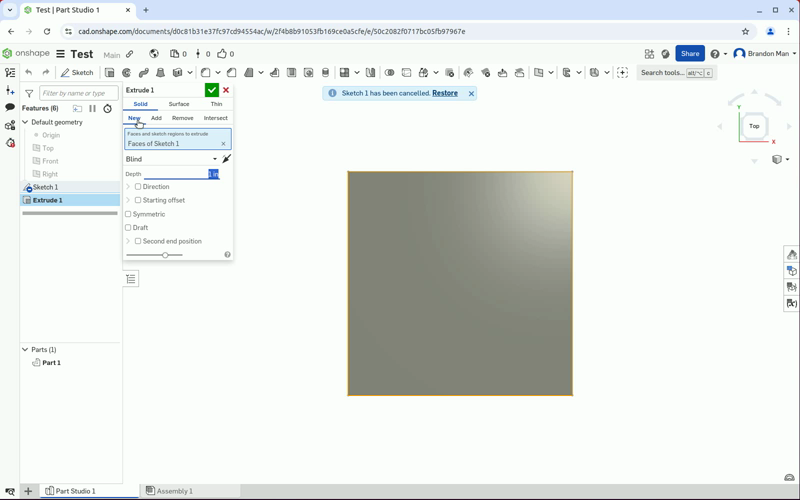
text(6.258)
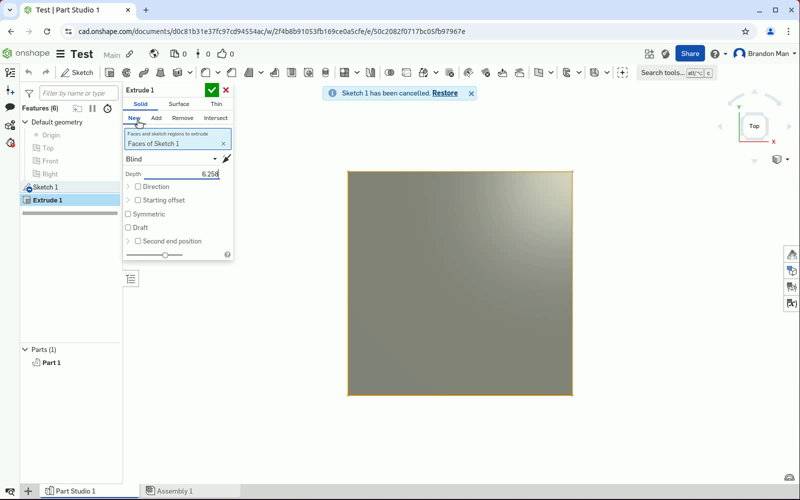
key(enter)
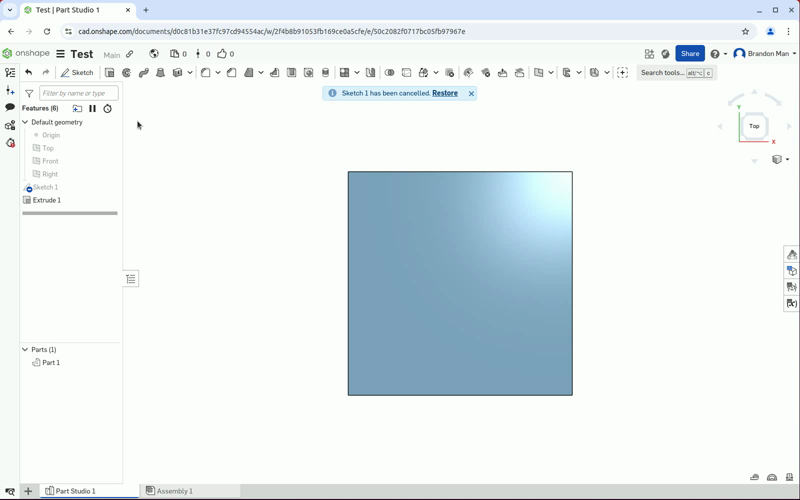
key(shift+h)
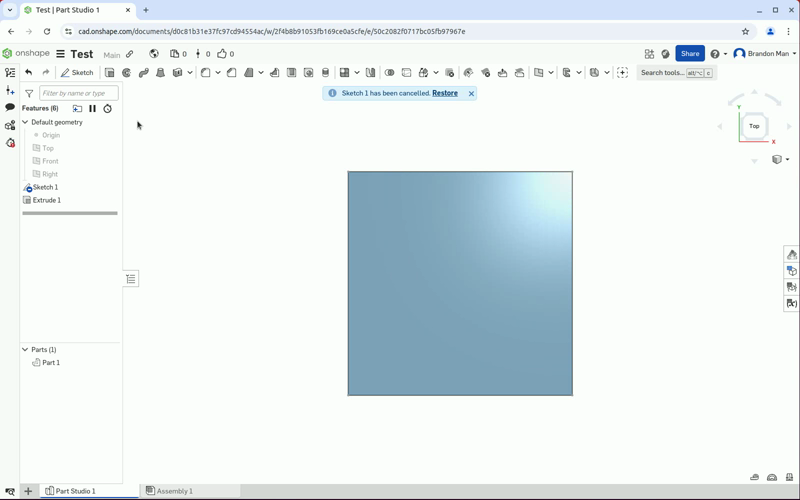
key(shift+h)
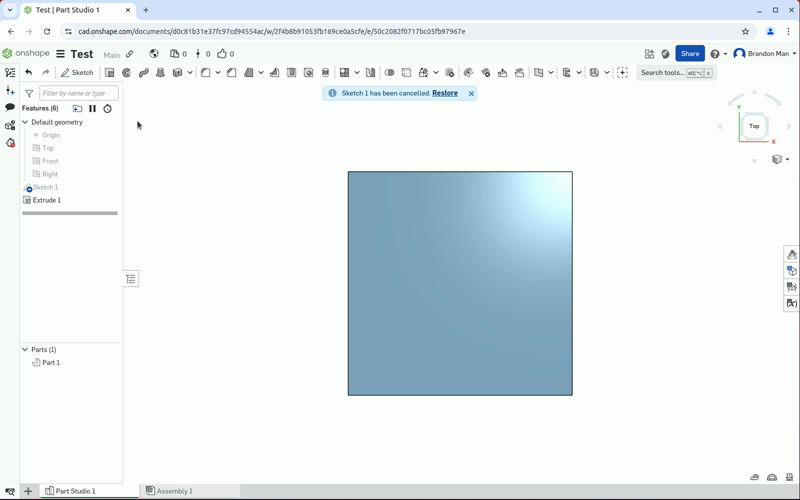
mouse_move(73, 189)
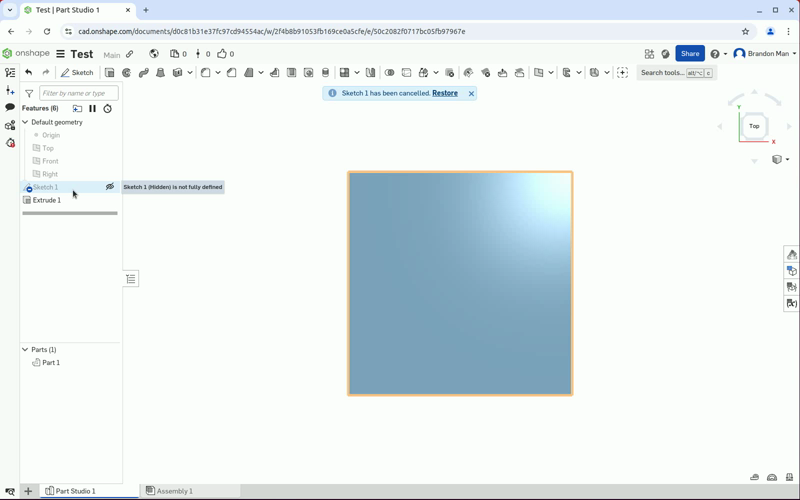
click(73, 189)
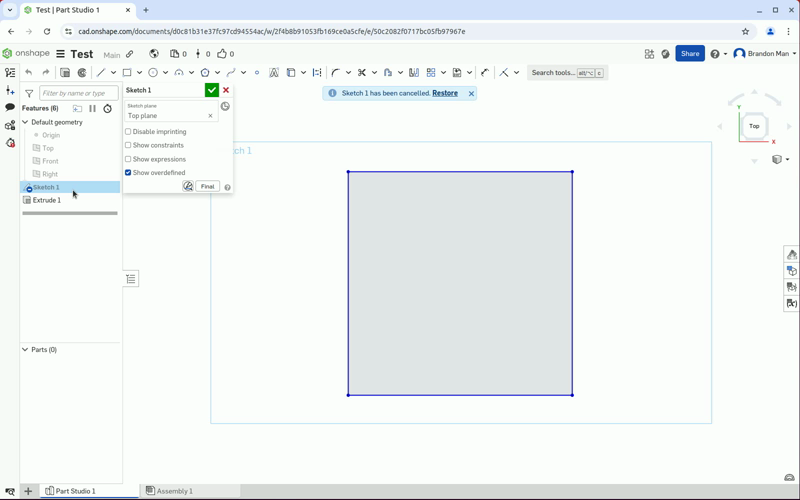
mouse_move(229, 92)
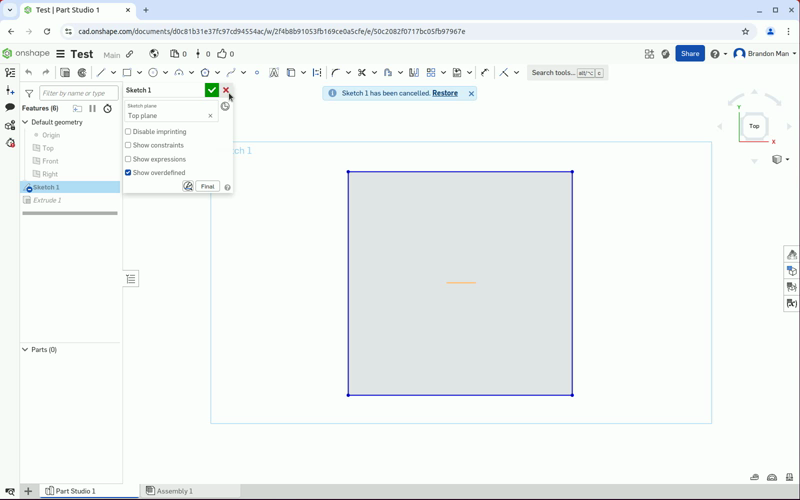
click(229, 92)
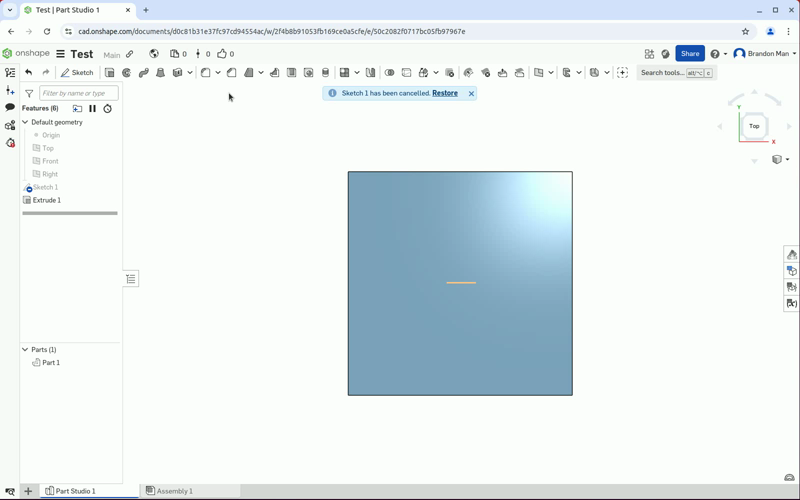
mouse_move(541, 75)
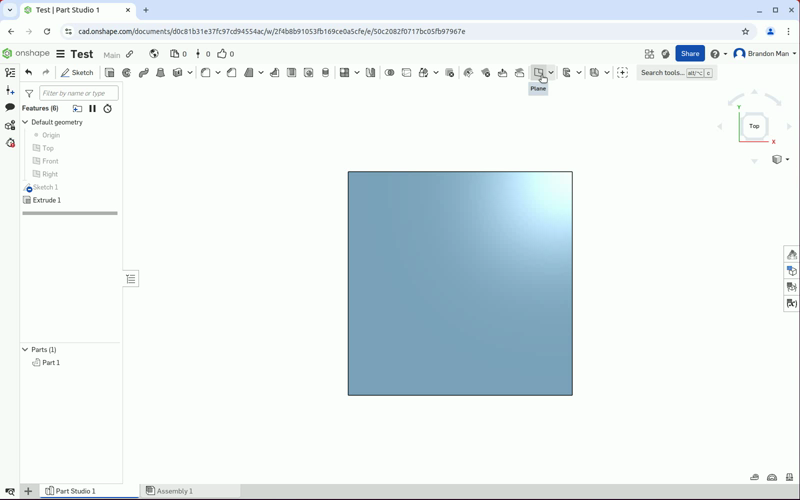
click(541, 75)
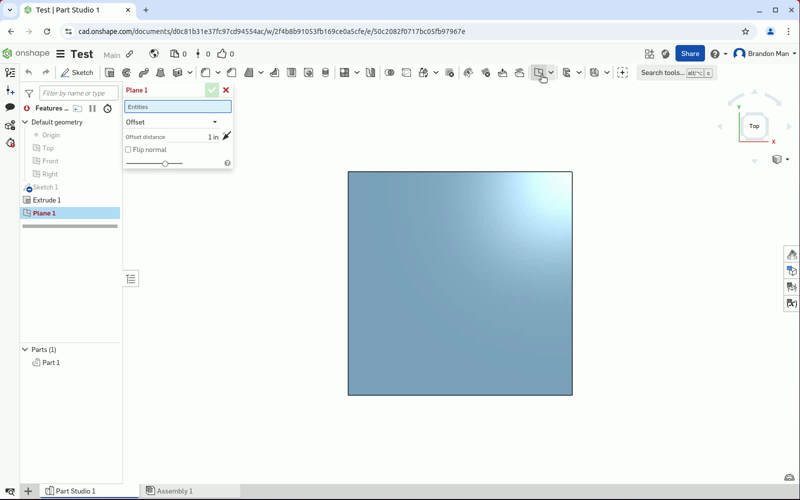
mouse_move(73, 150)
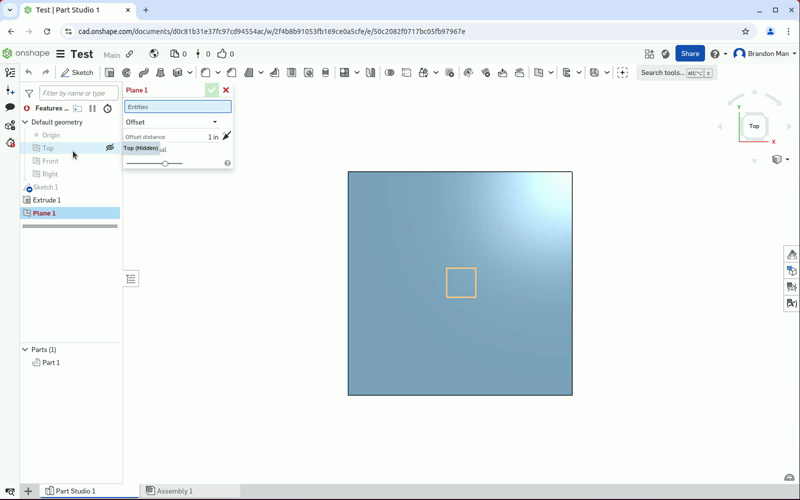
click(73, 150)
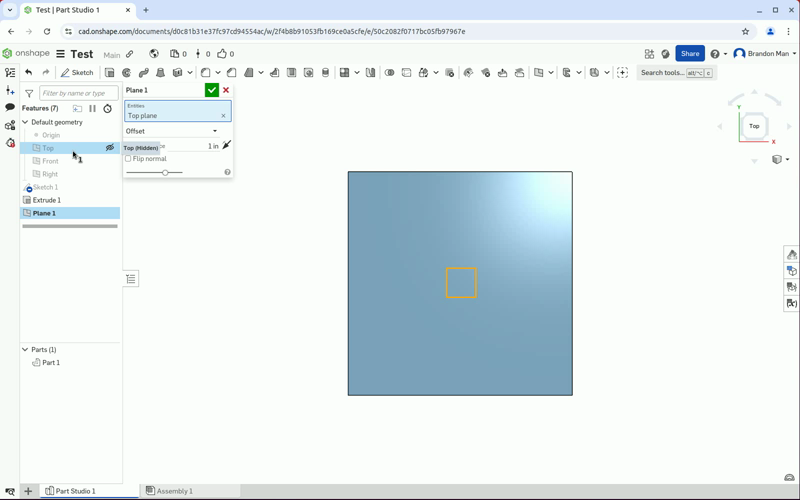
key(tab, 2)
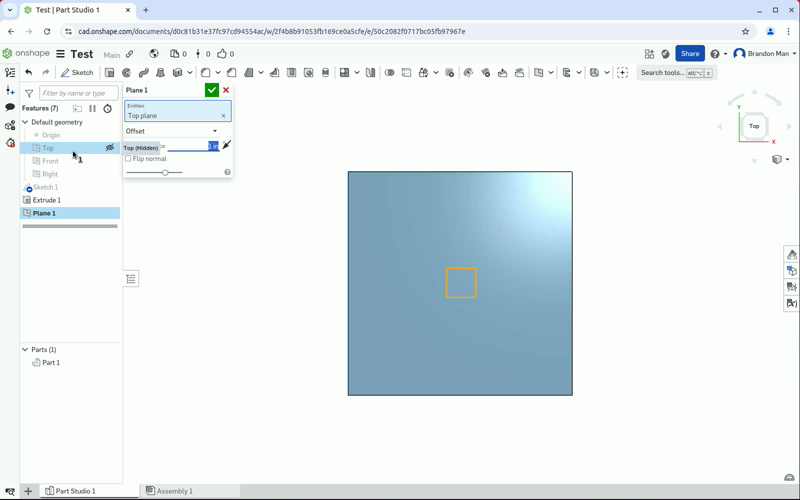
text(6.255)
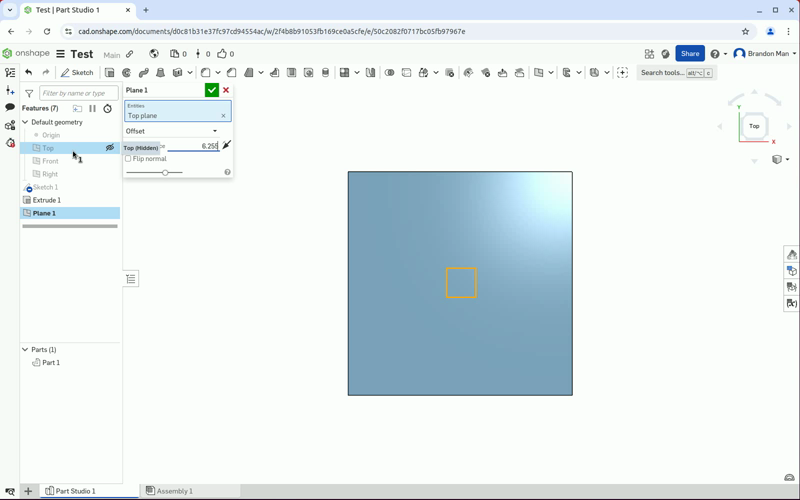
key(enter, 2)
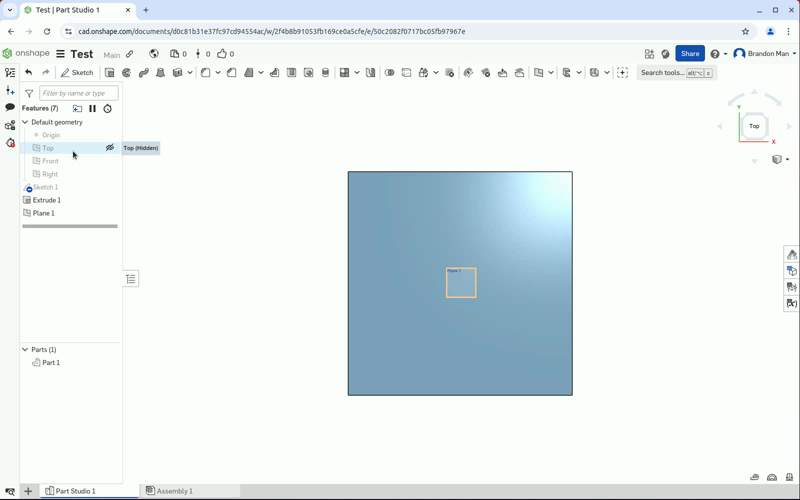
key(shift+s)
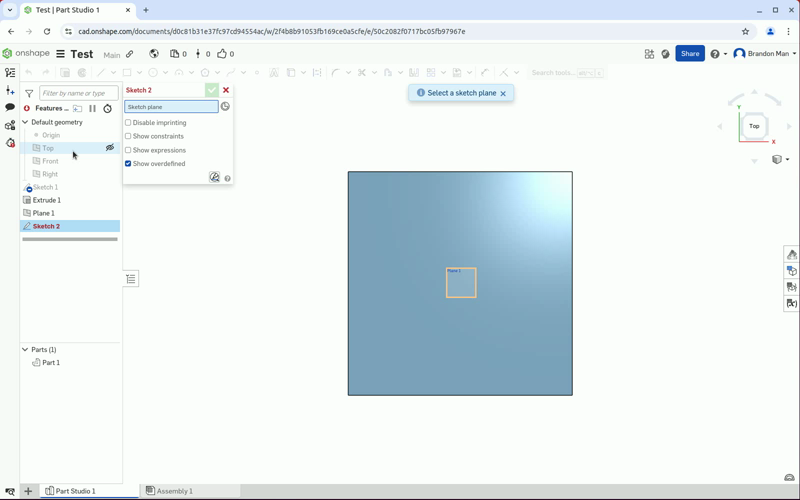
mouse_move(73, 215)
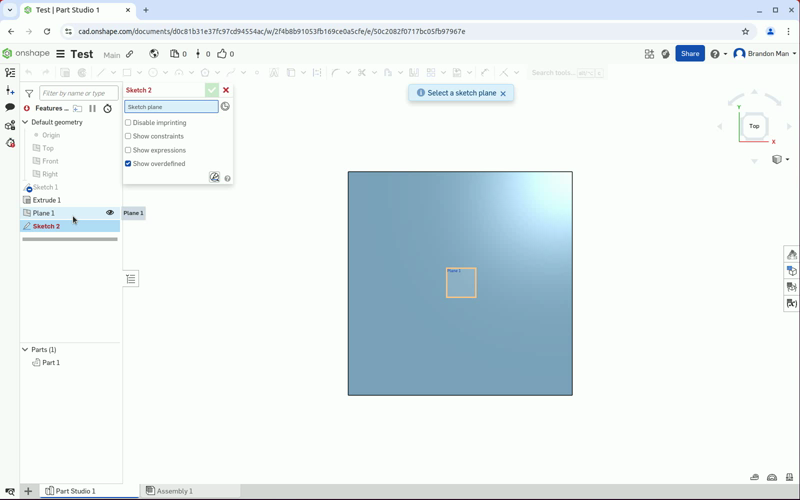
click(73, 215)
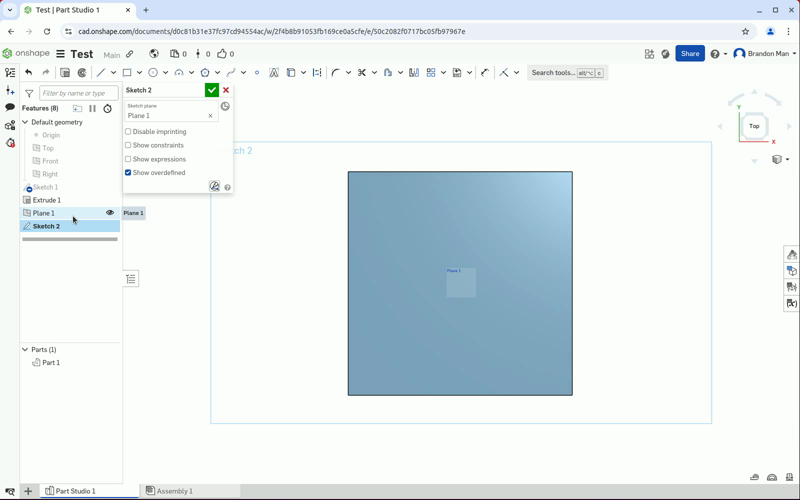
mouse_move(73, 352)
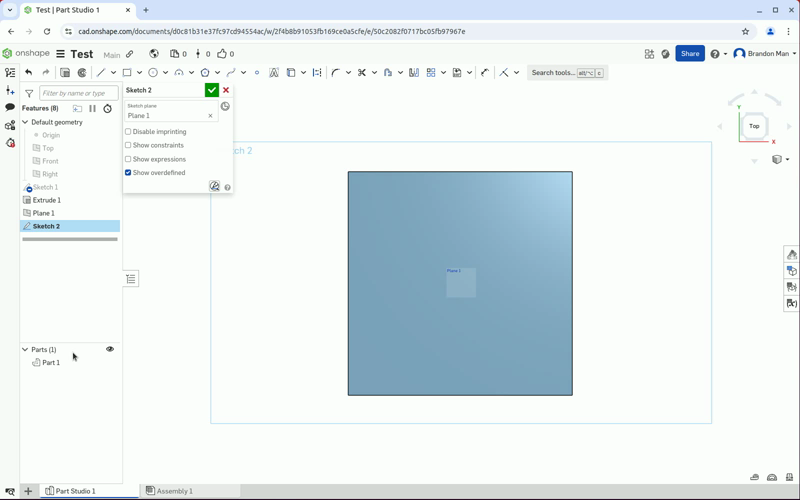
key(y)
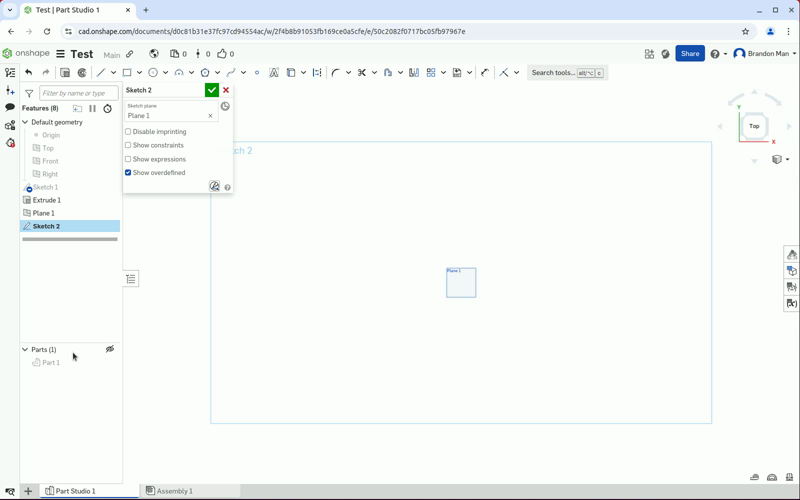
key(c)
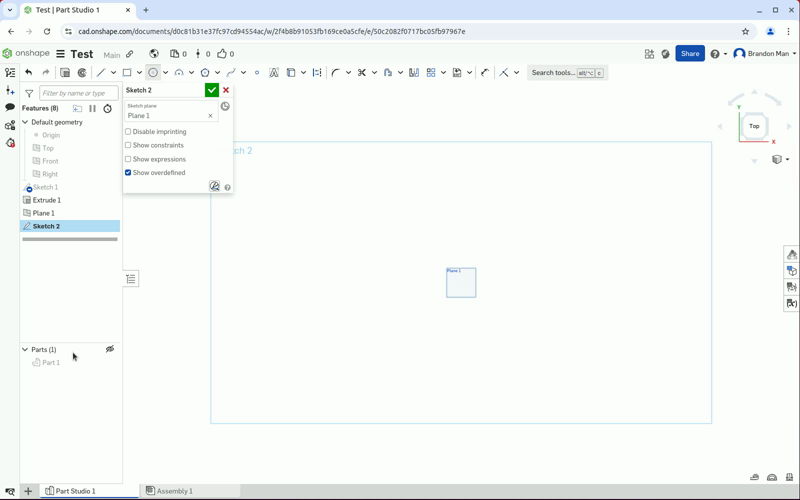
key_down(shift)
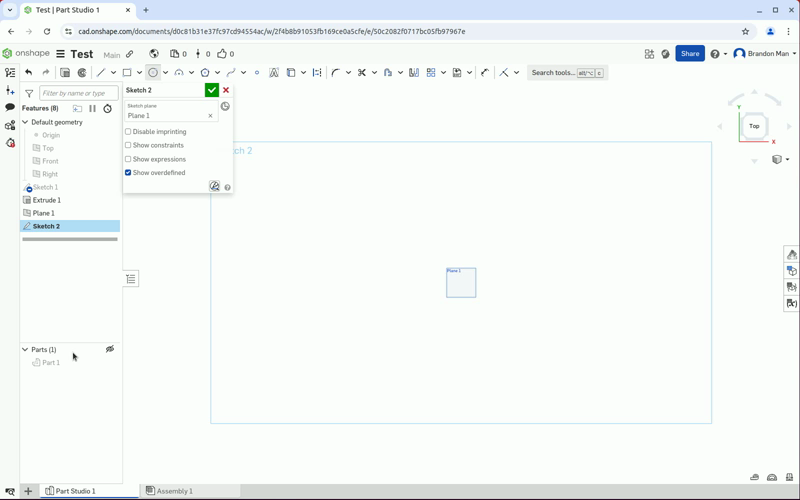
mouse_move(461, 282)
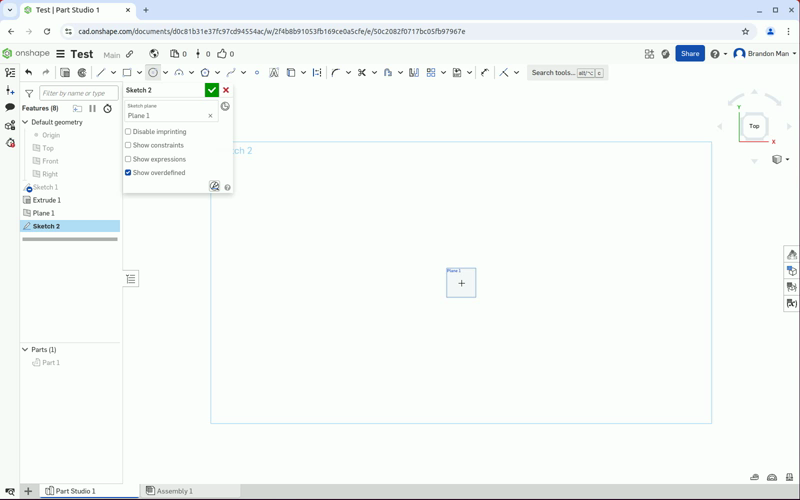
click(461, 282)
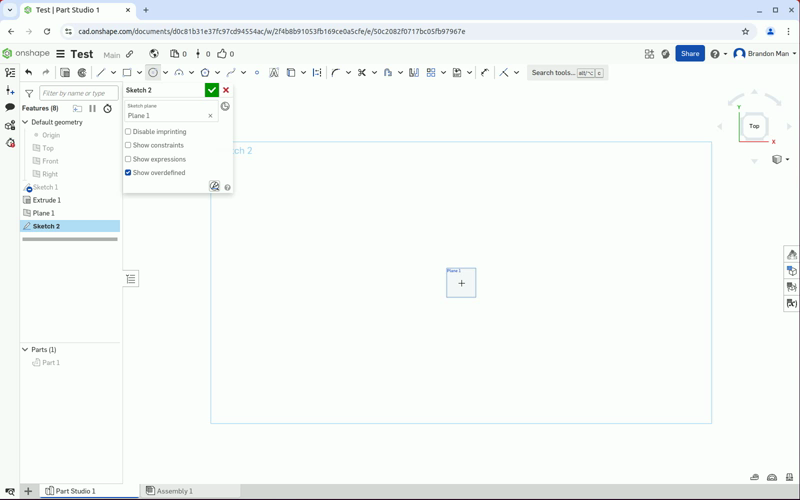
key_up(shift)
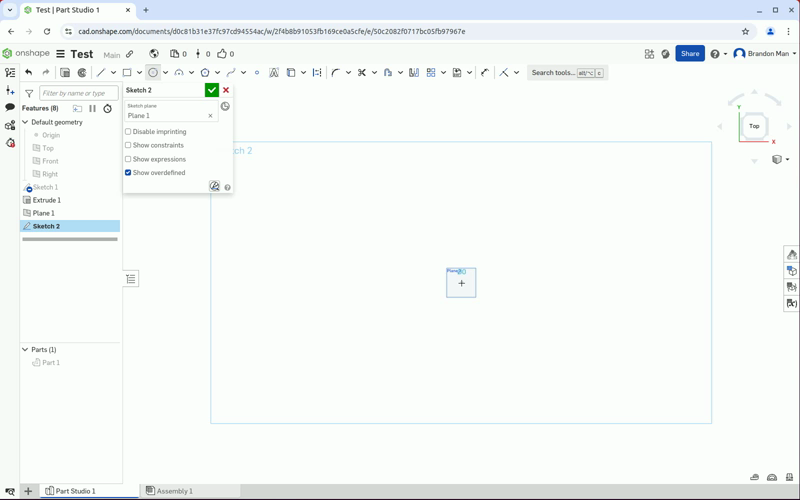
mouse_move(480, 282)
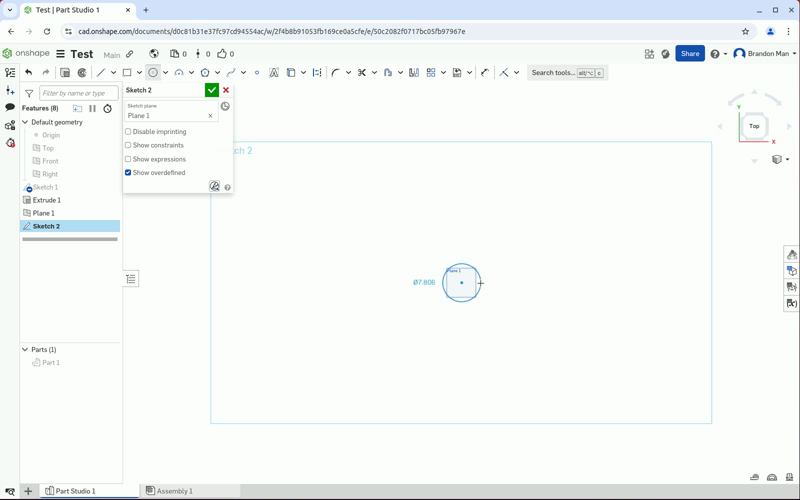
click(480, 282)
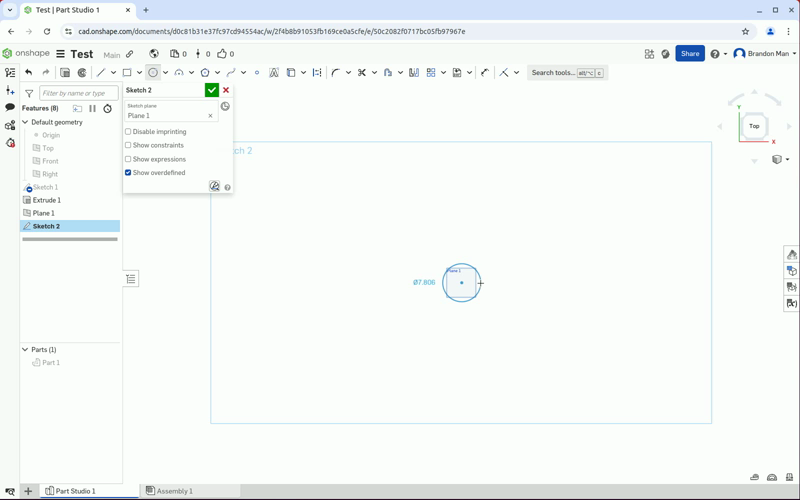
key(esc)
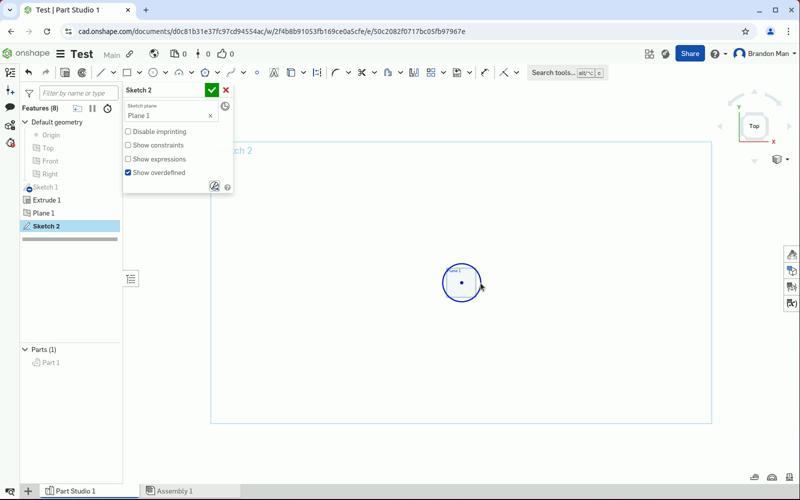
mouse_move(460, 271)
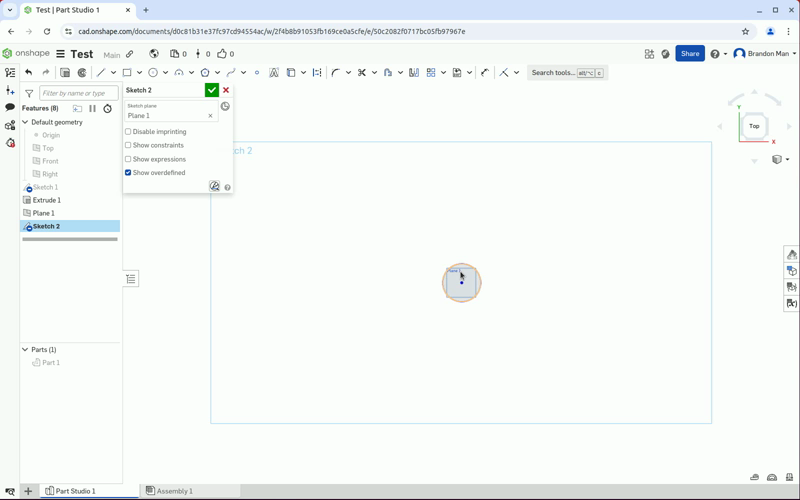
scroll(6)
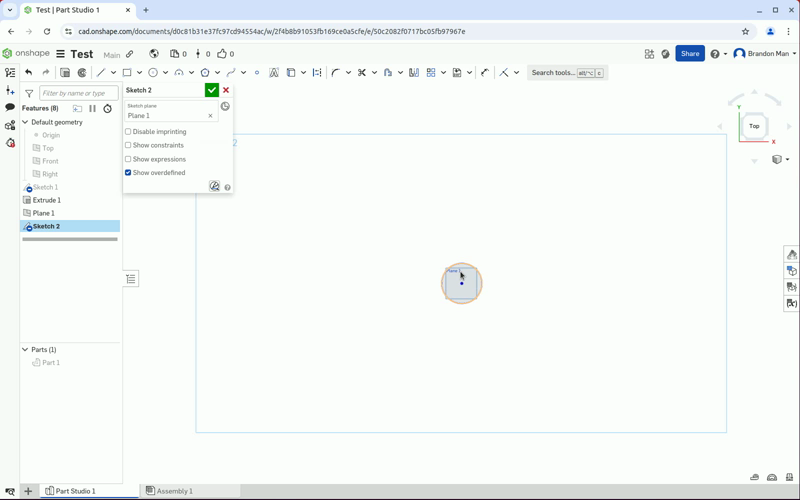
scroll(6)
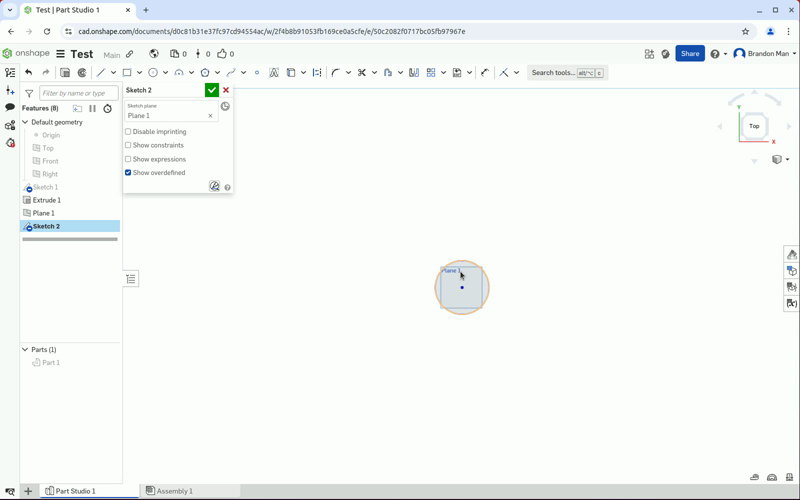
scroll(6)
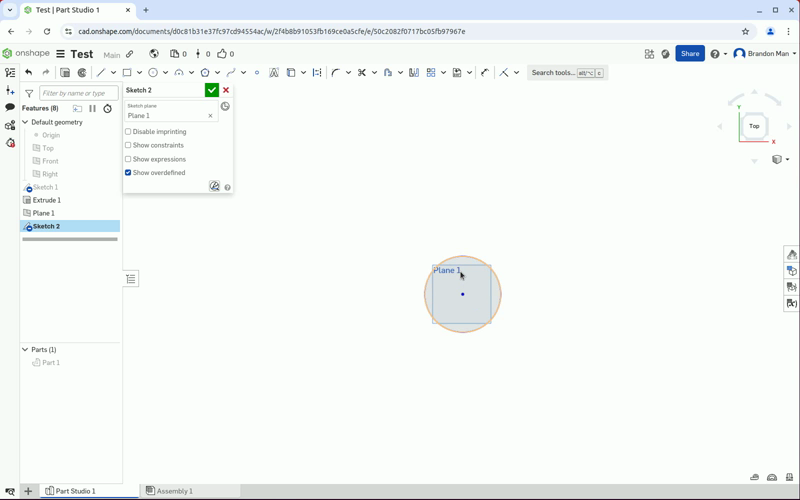
scroll(6)
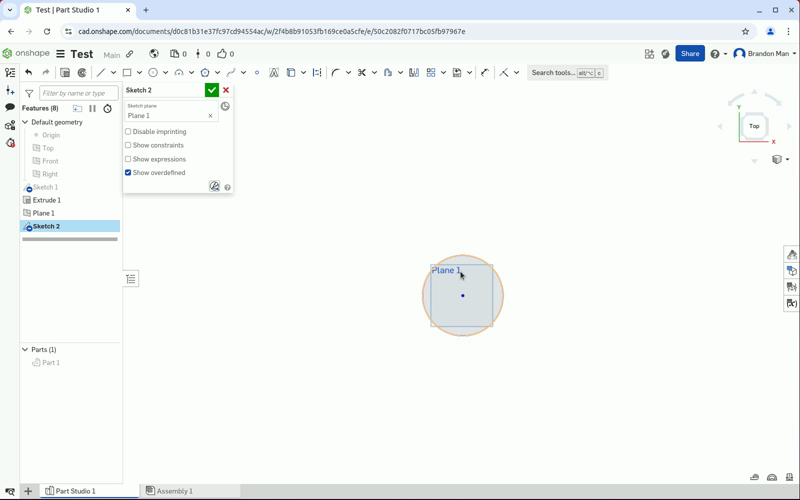
scroll(6)
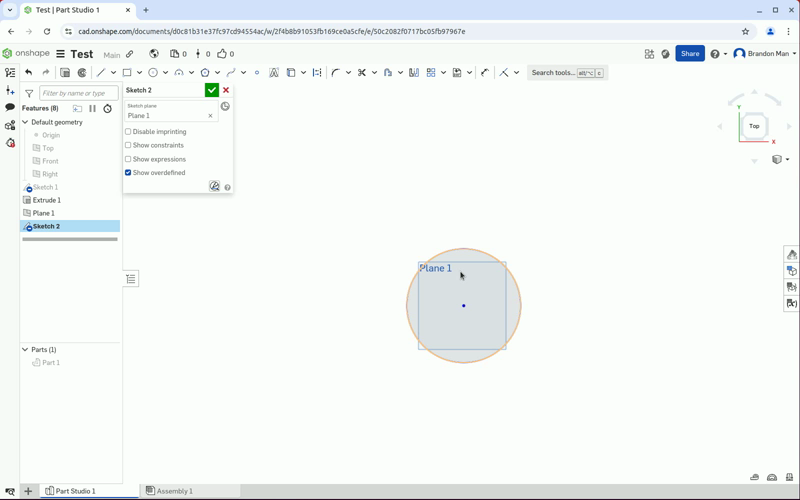
scroll(6)
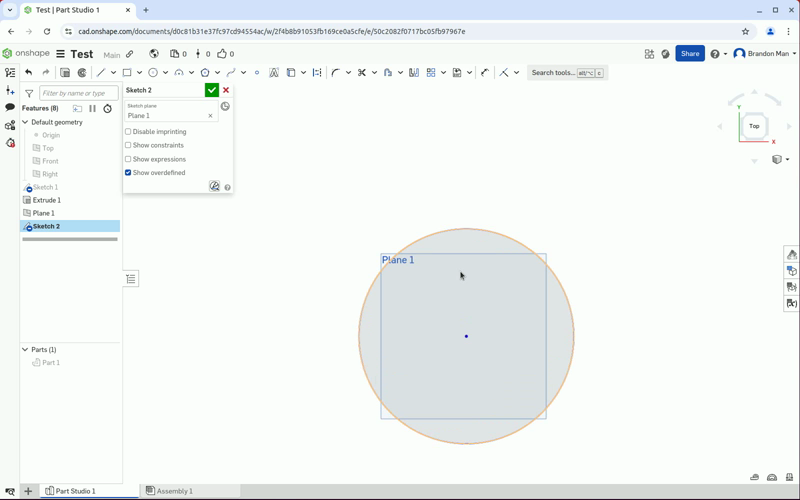
scroll(6)
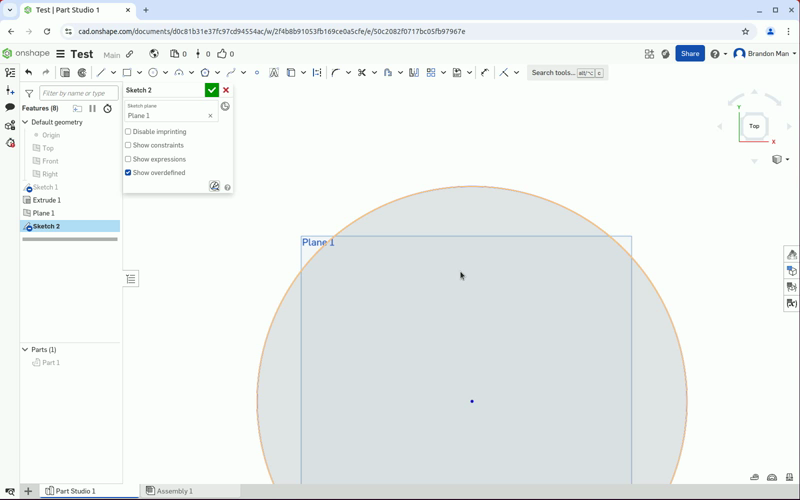
click(460, 271)
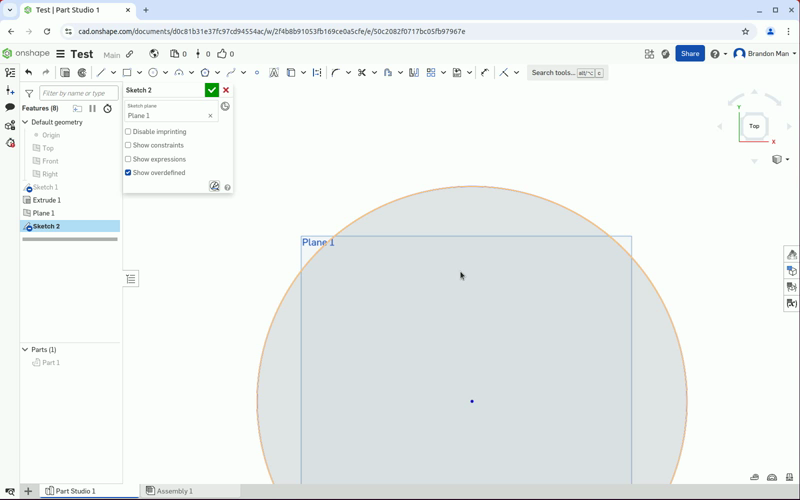
scroll(-6)
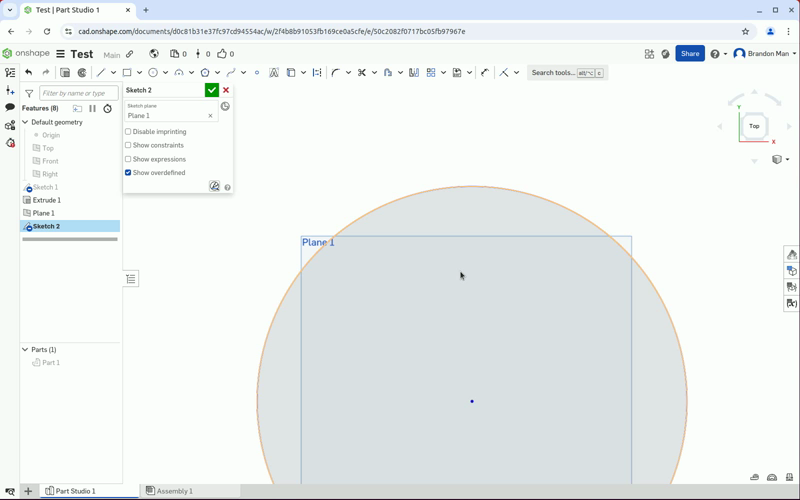
scroll(-6)
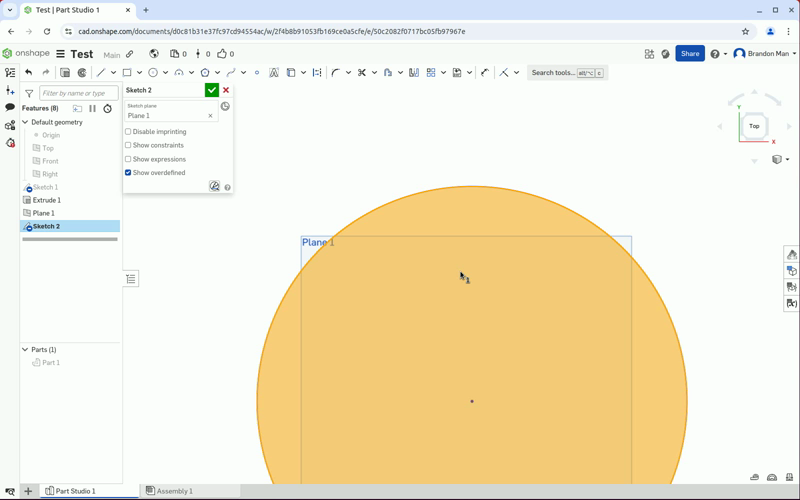
scroll(-6)
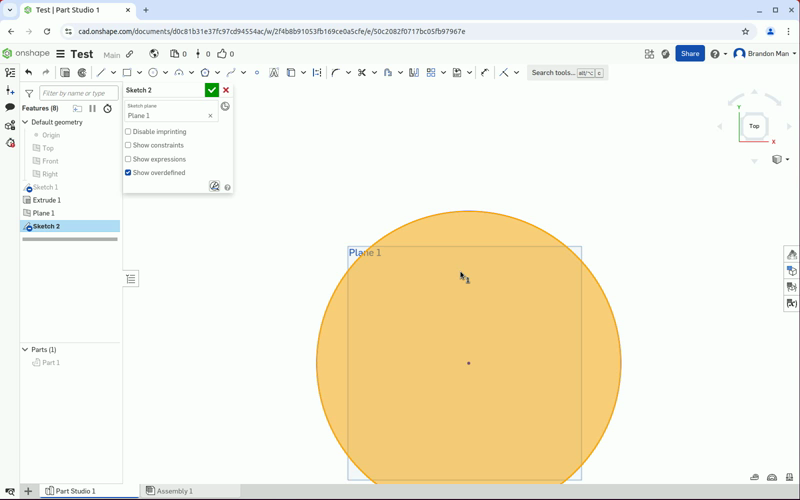
scroll(-6)
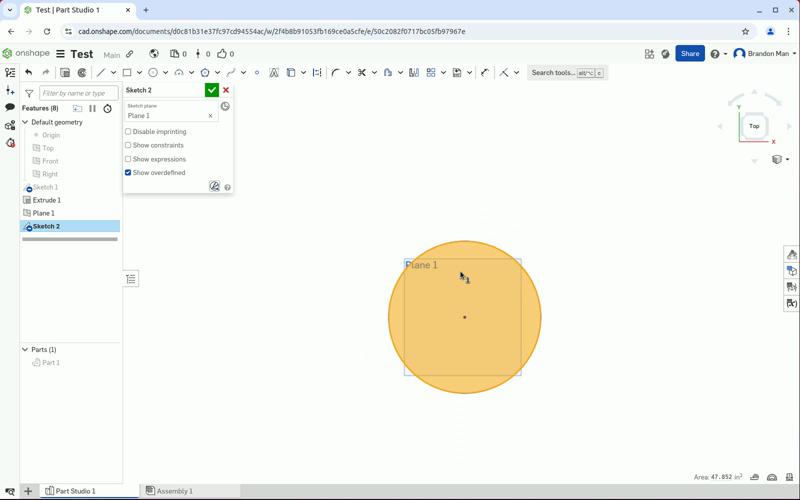
scroll(-6)
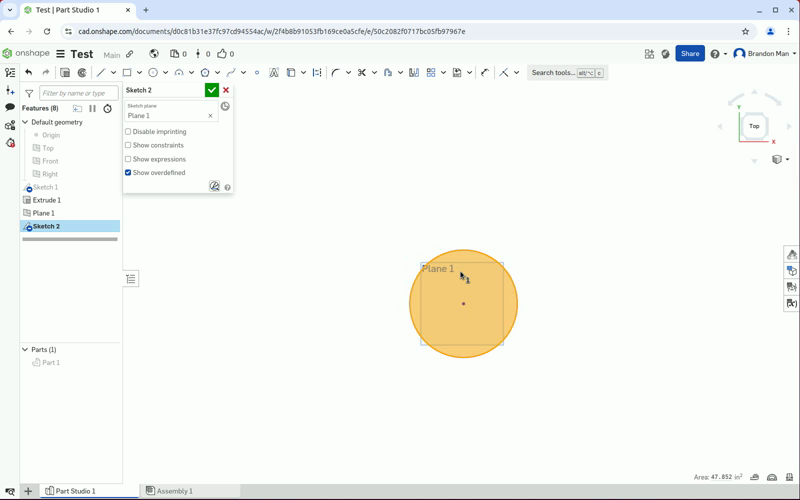
scroll(-6)
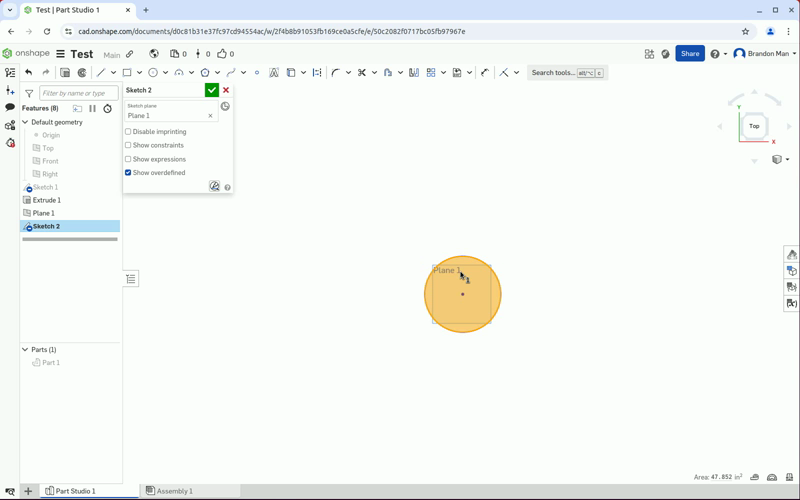
scroll(-6)
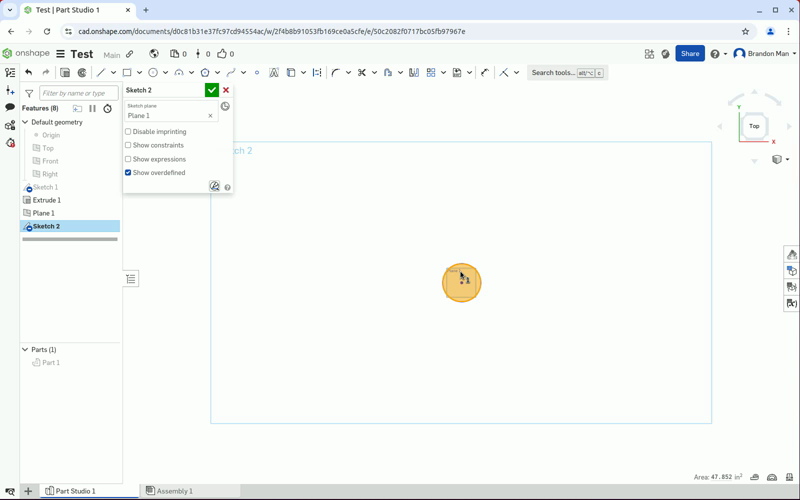
mouse_move(73, 352)
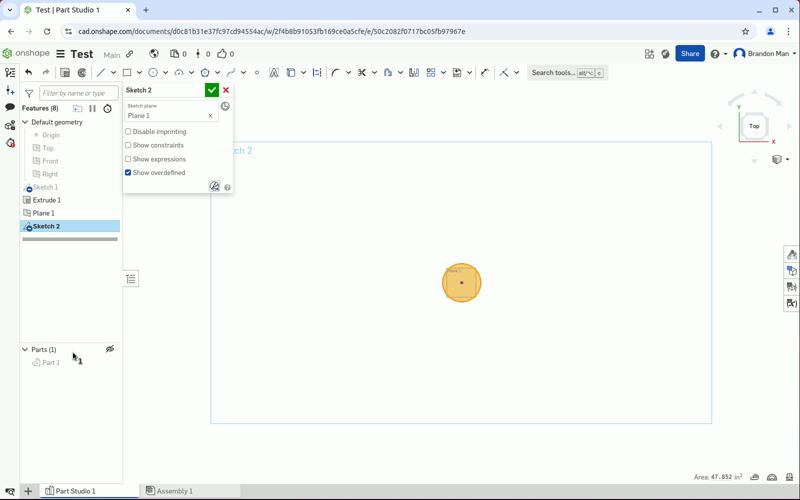
key(shift+y)
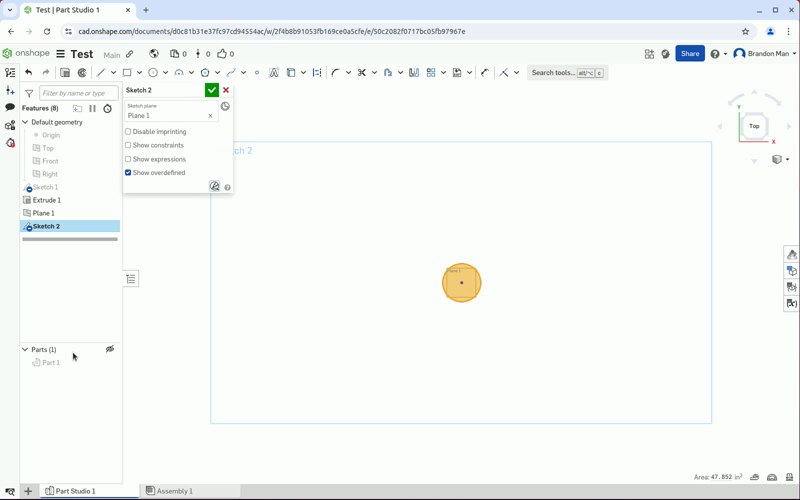
key(shift+e)
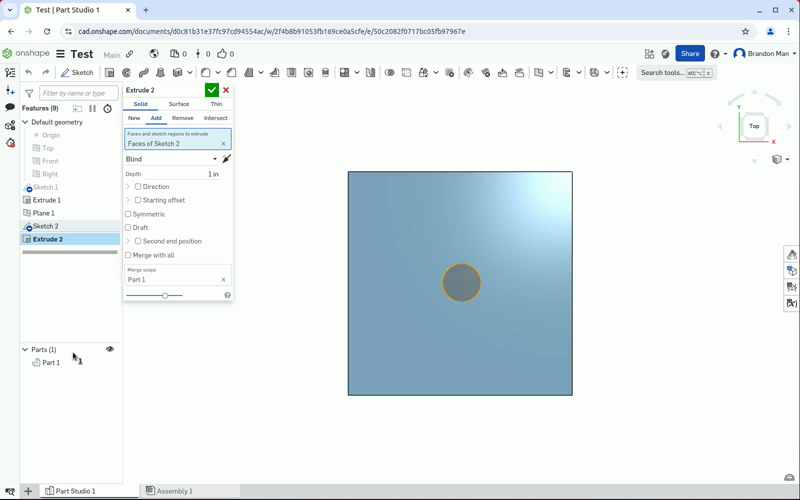
mouse_move(143, 106)
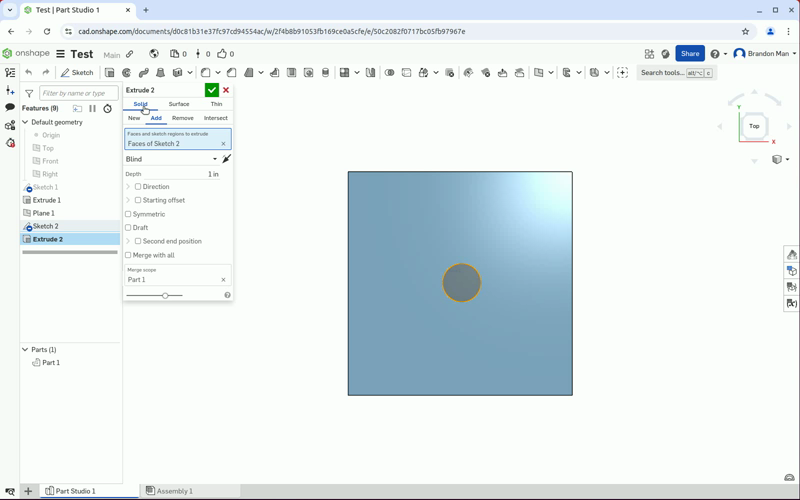
click(143, 106)
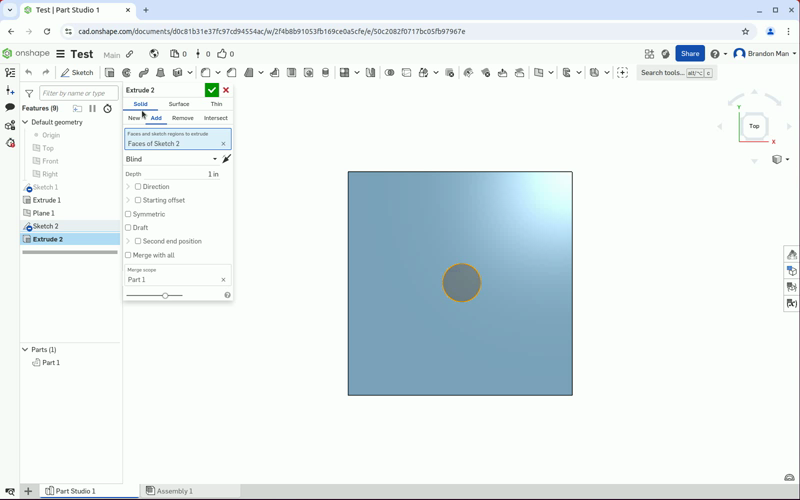
mouse_move(137, 120)
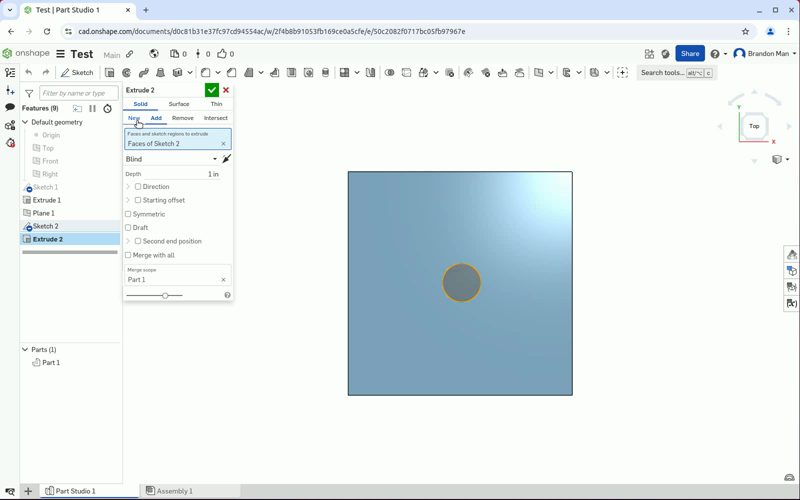
click(137, 120)
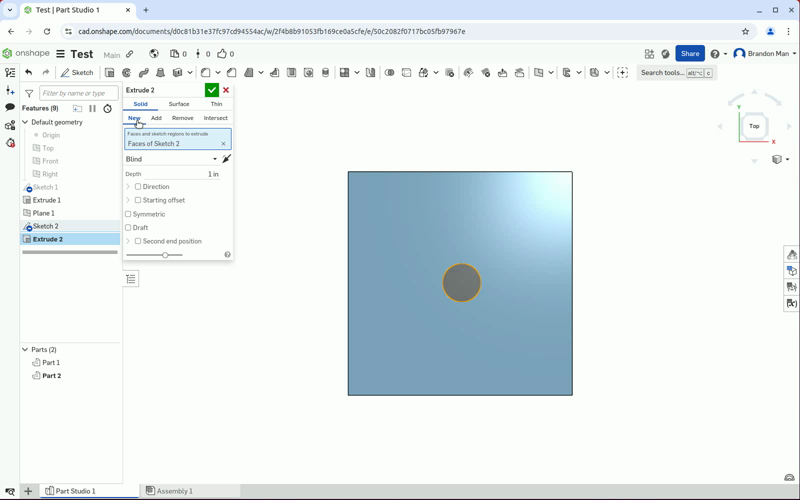
key(tab, 4)
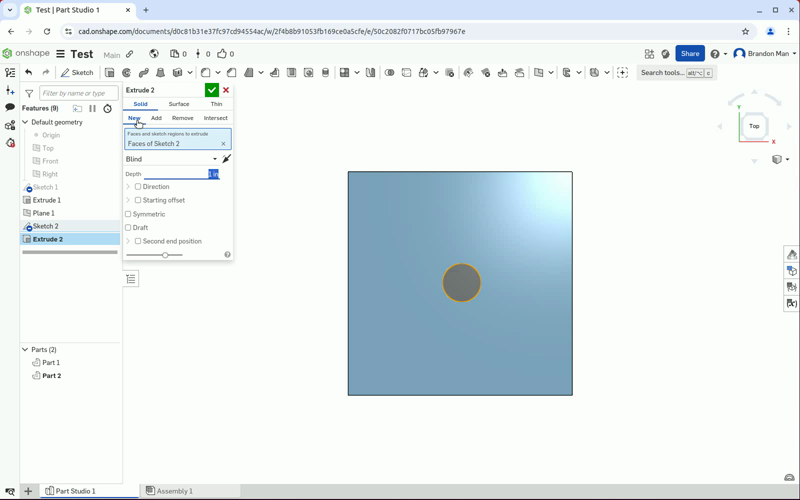
text(15.405)
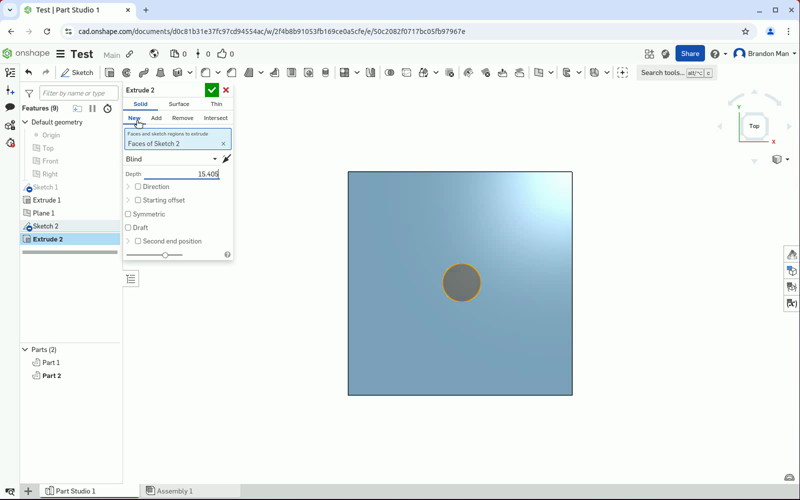
key(enter)
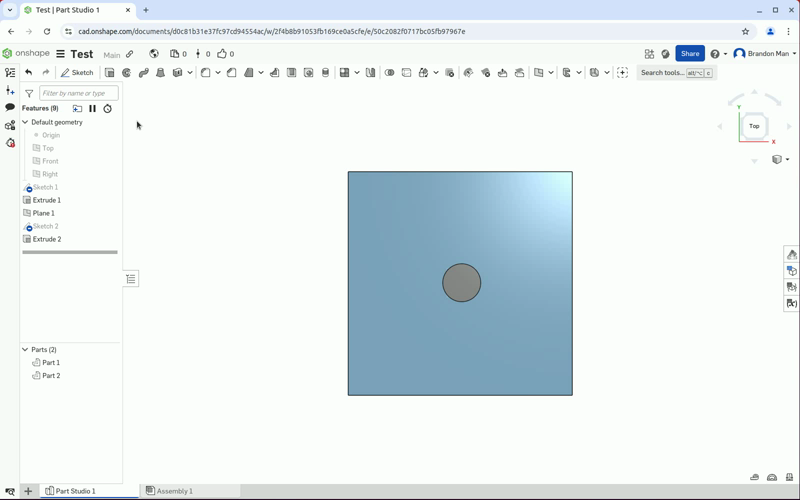
key(shift+h)
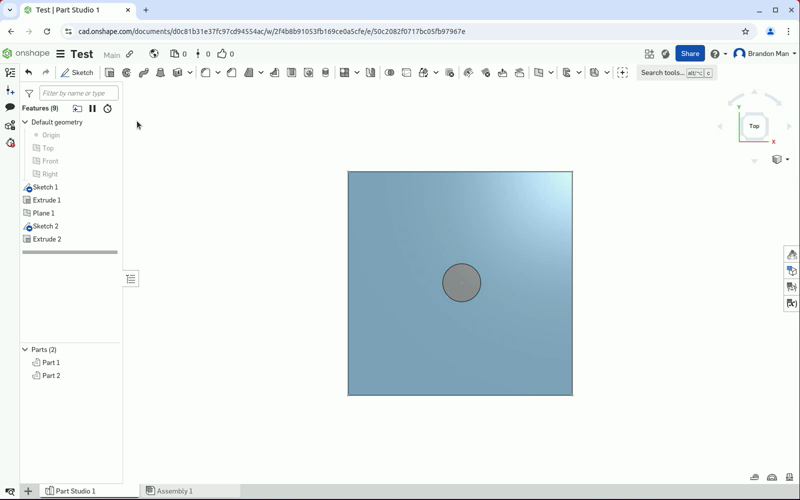
key(shift+h)
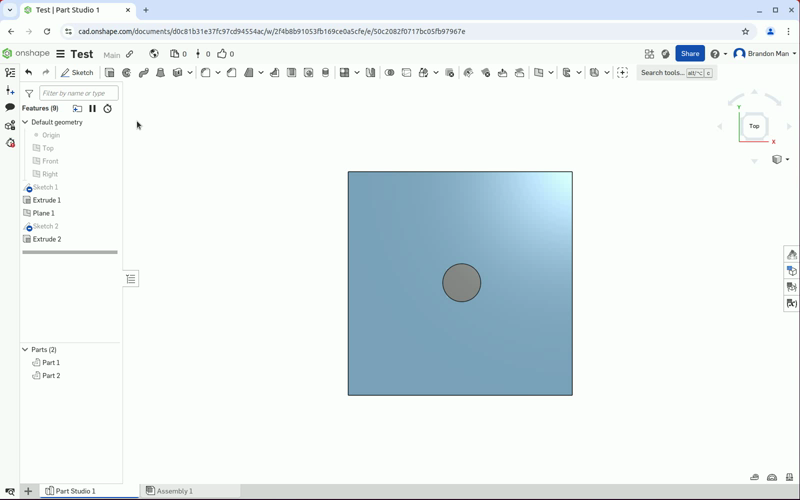
mouse_move(73, 189)
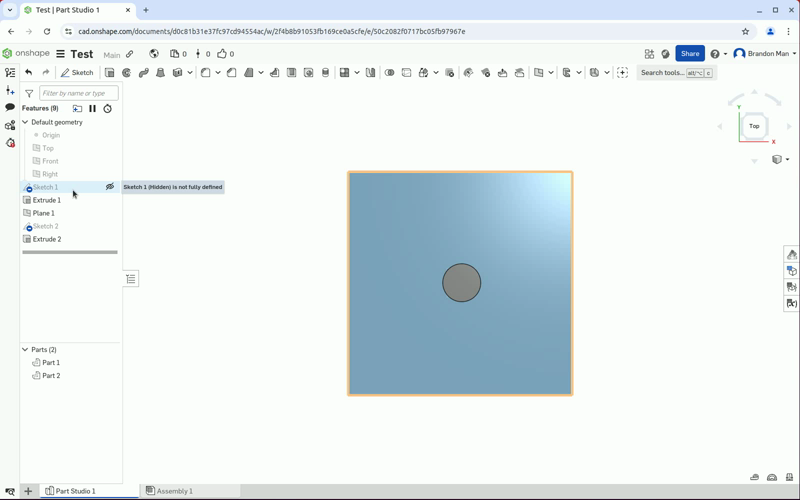
click(73, 189)
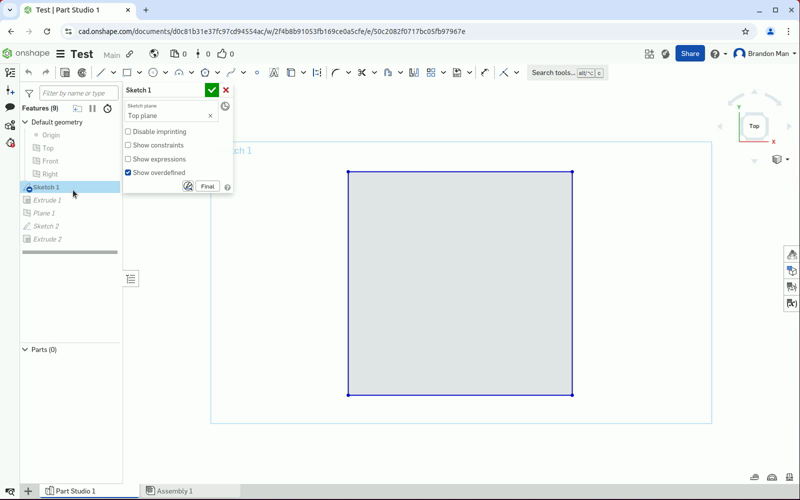
mouse_move(229, 92)
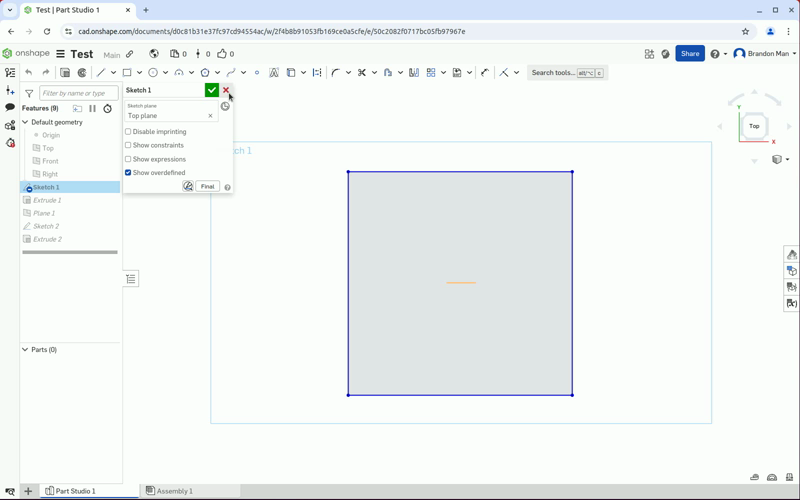
click(229, 92)
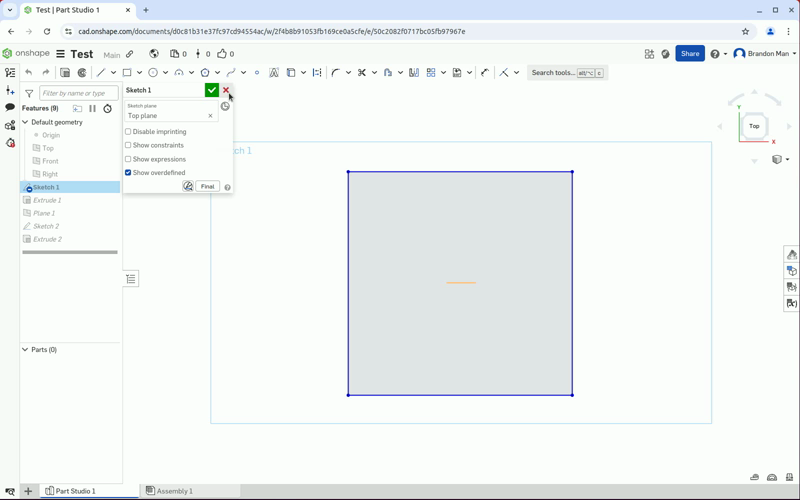
key(shift+s)
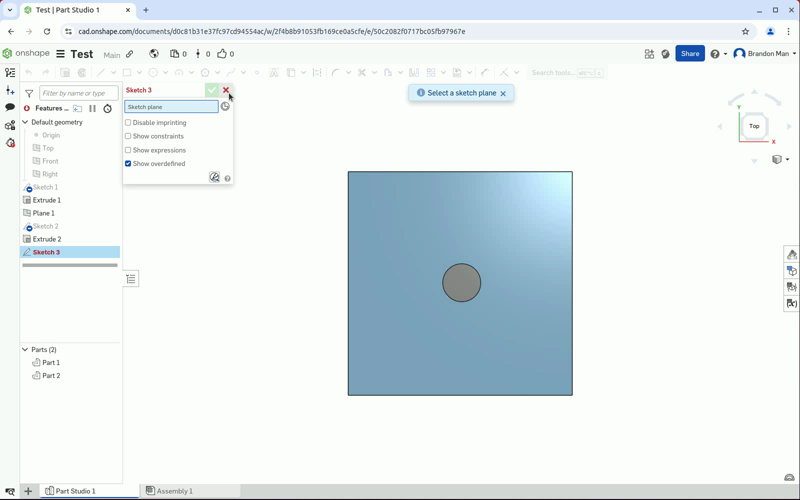
mouse_move(73, 215)
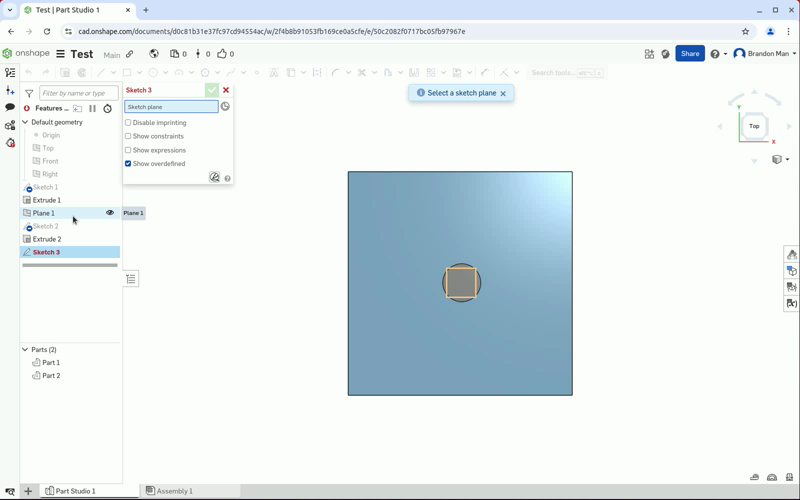
click(73, 215)
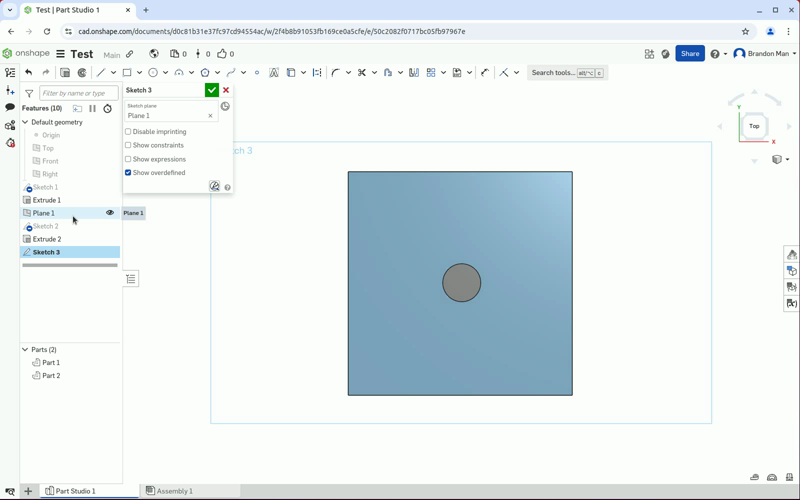
mouse_move(73, 352)
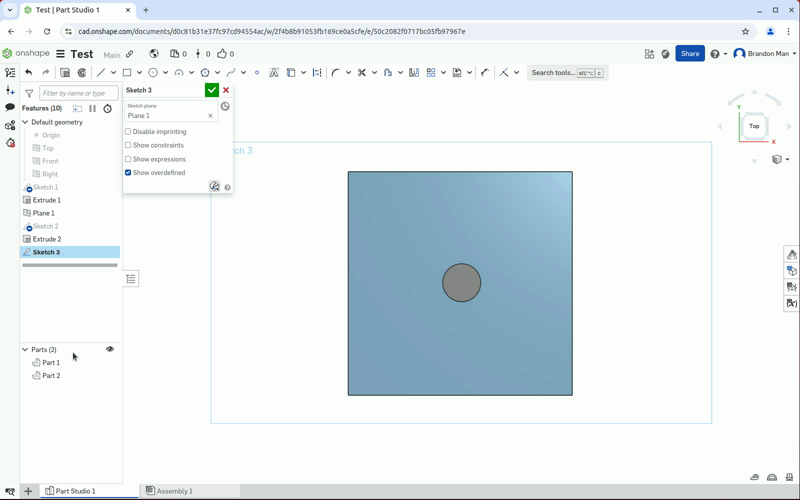
key(y)
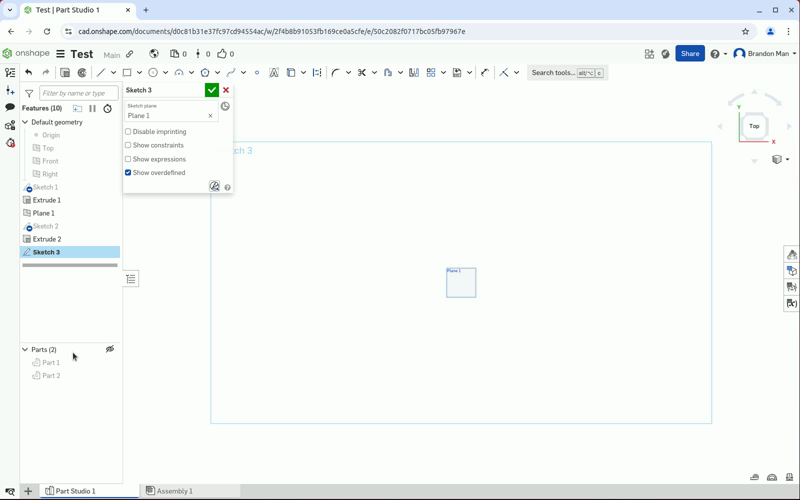
key(c)
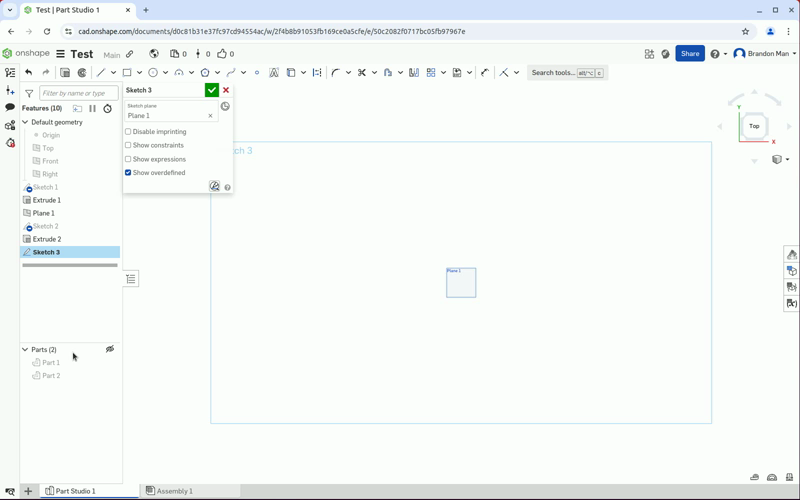
key_down(shift)
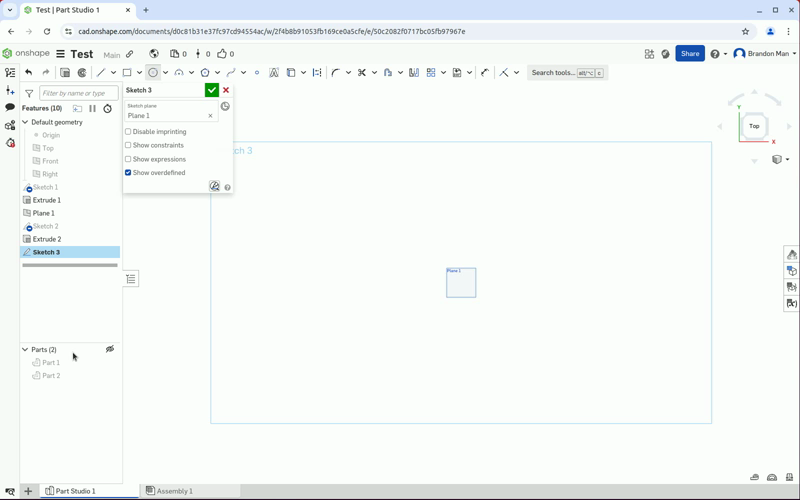
mouse_move(461, 238)
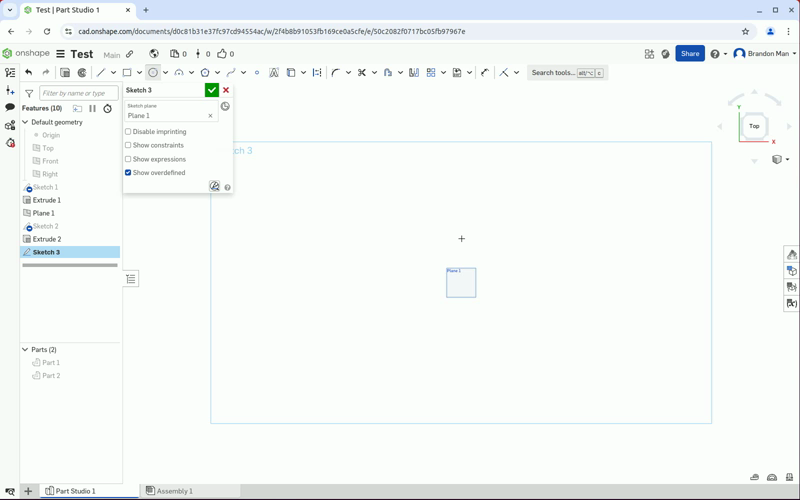
click(461, 238)
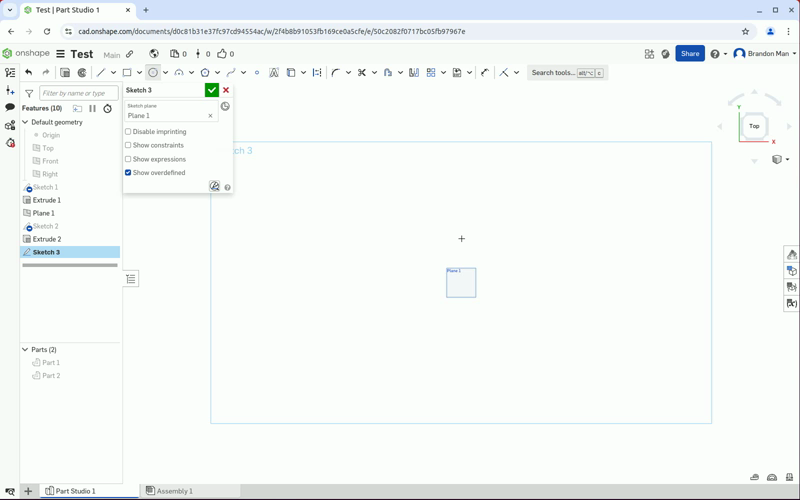
key_up(shift)
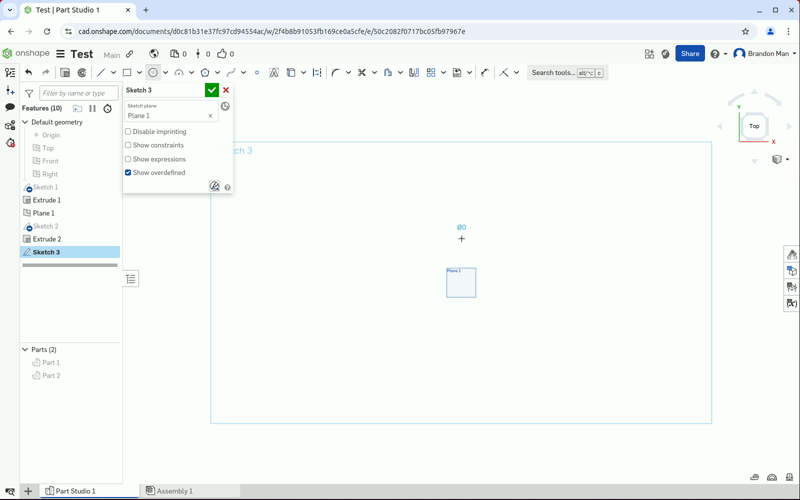
mouse_move(470, 238)
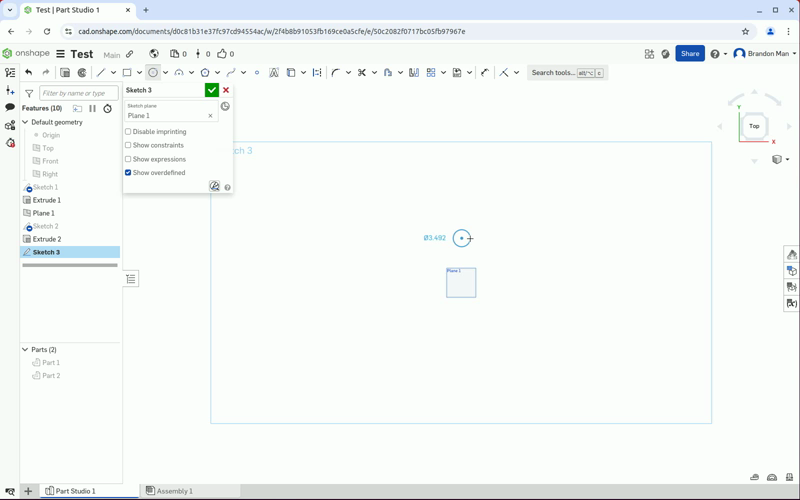
click(470, 238)
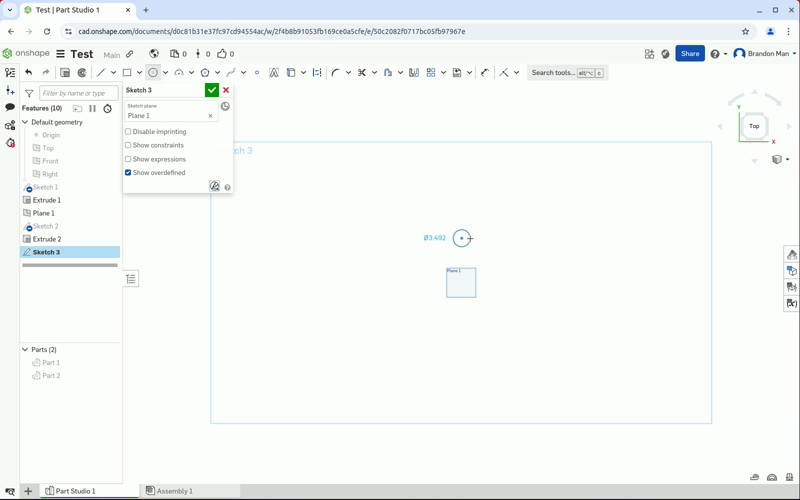
key(esc)
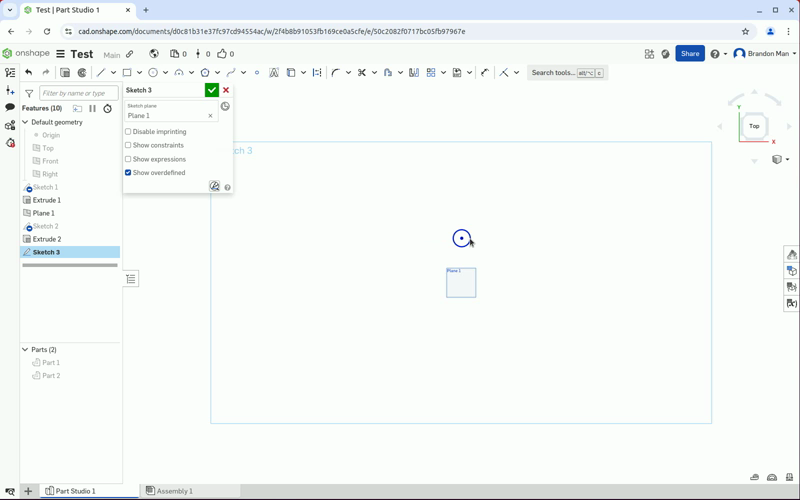
mouse_move(465, 243)
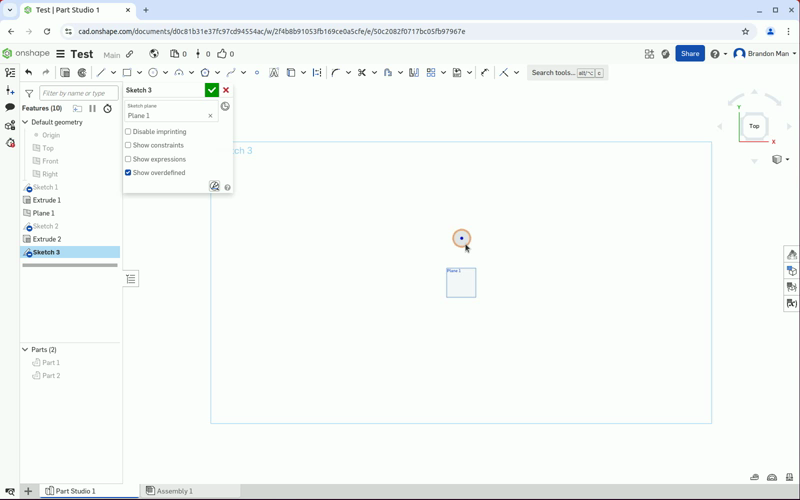
scroll(6)
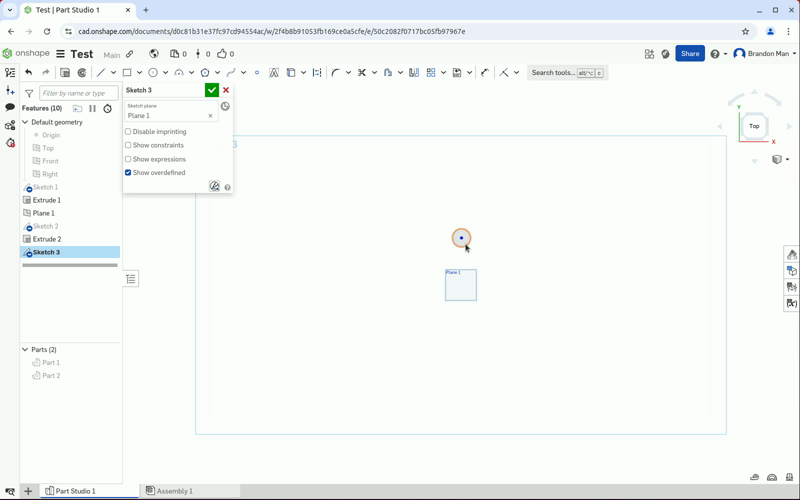
scroll(6)
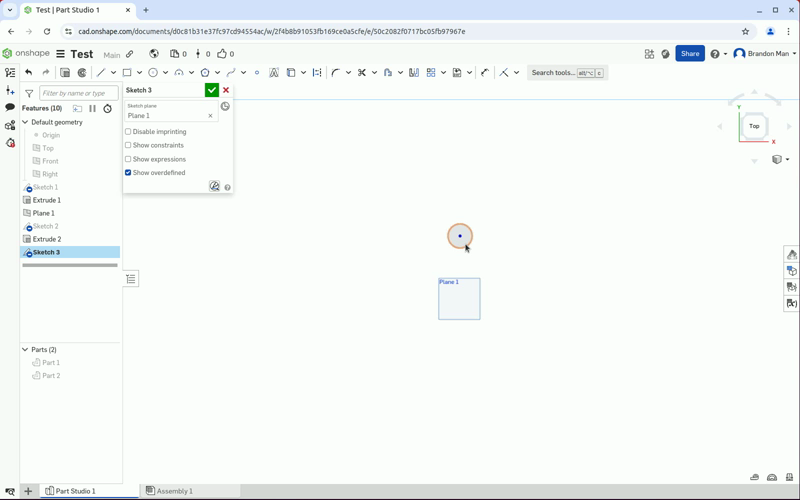
scroll(6)
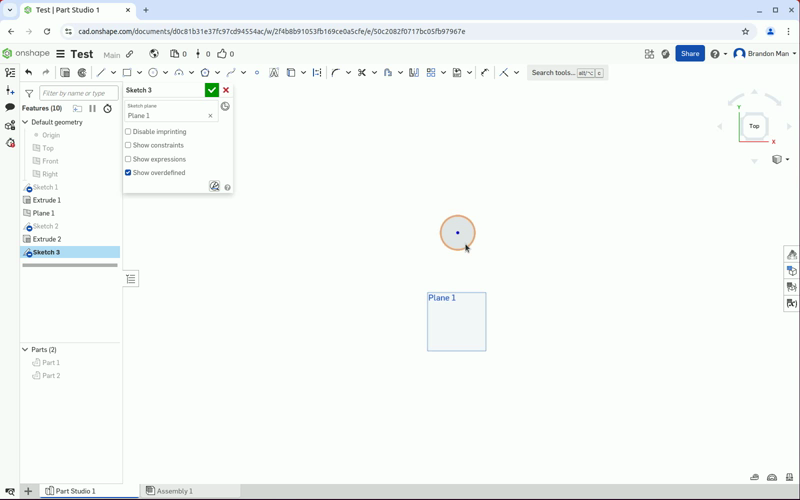
scroll(6)
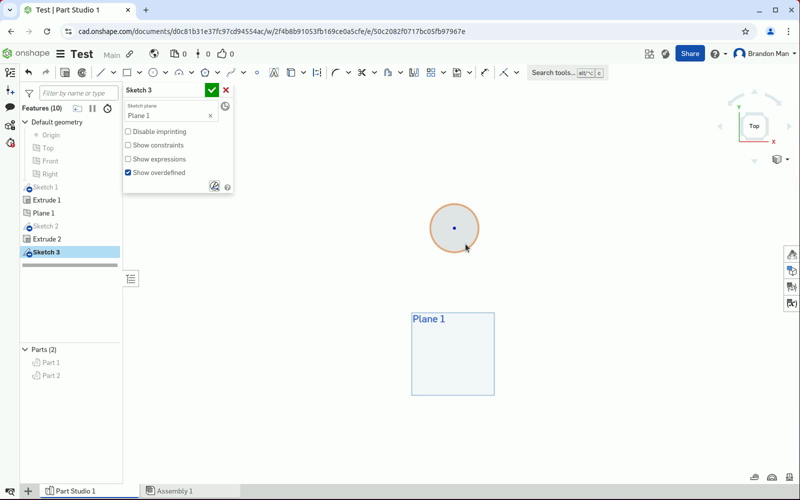
scroll(6)
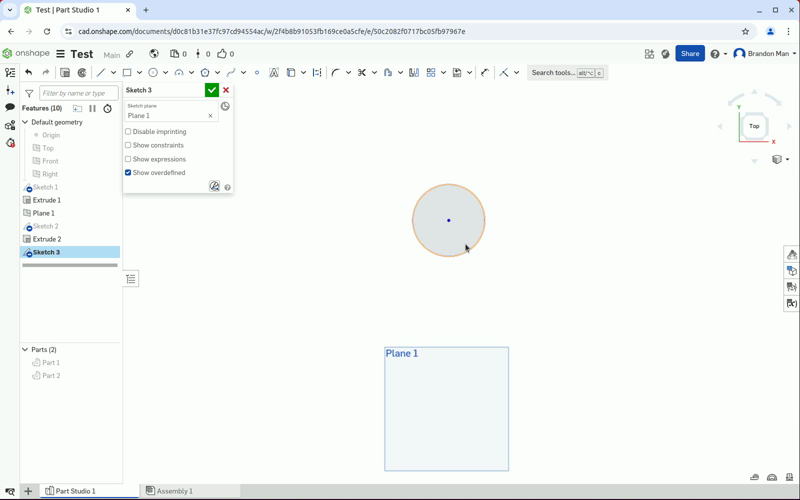
scroll(6)
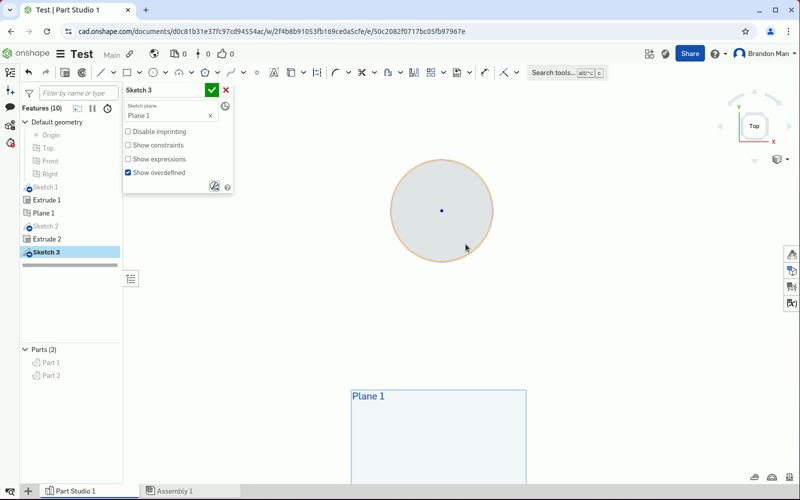
scroll(6)
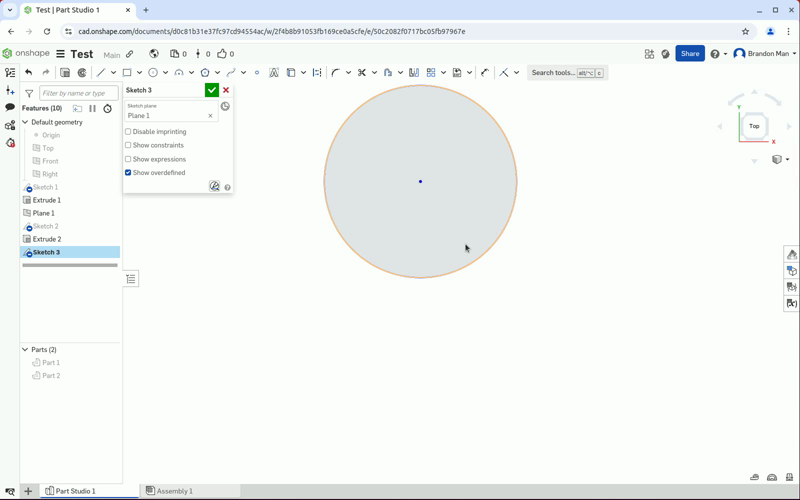
click(465, 243)
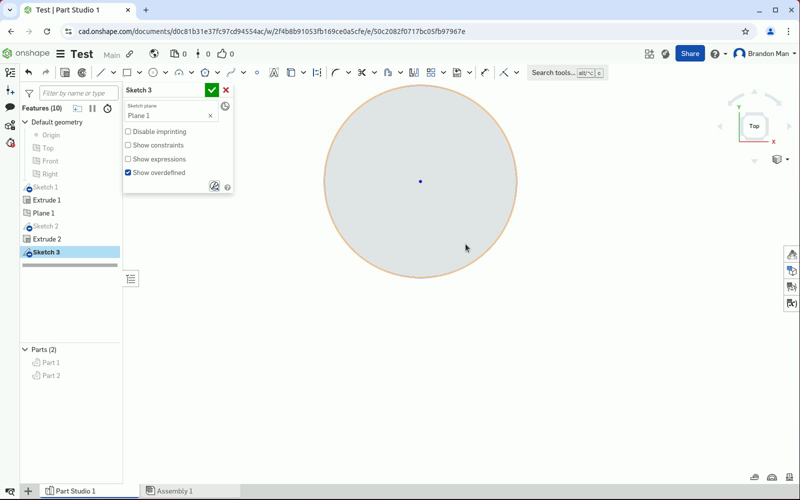
scroll(-6)
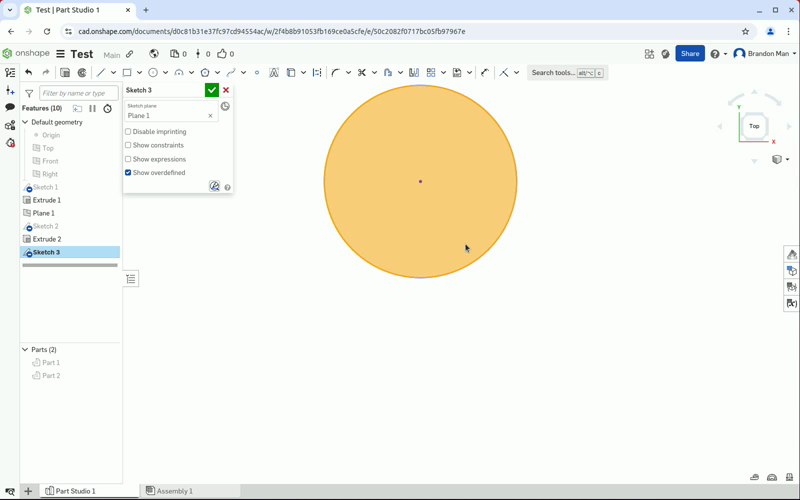
scroll(-6)
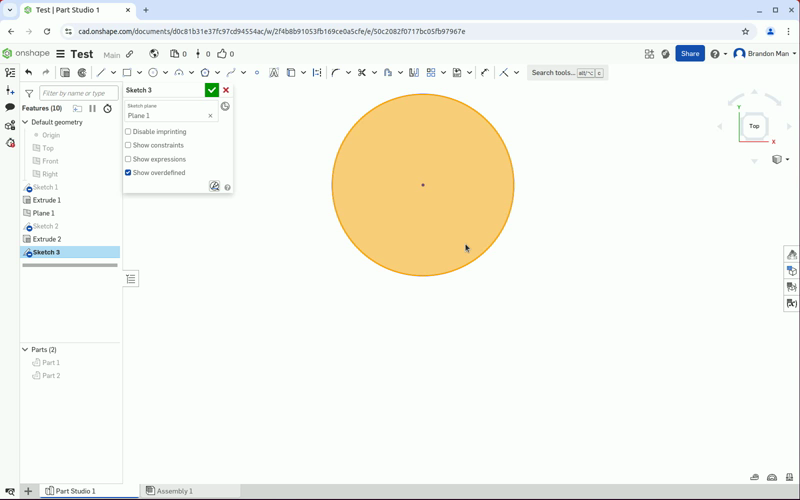
scroll(-6)
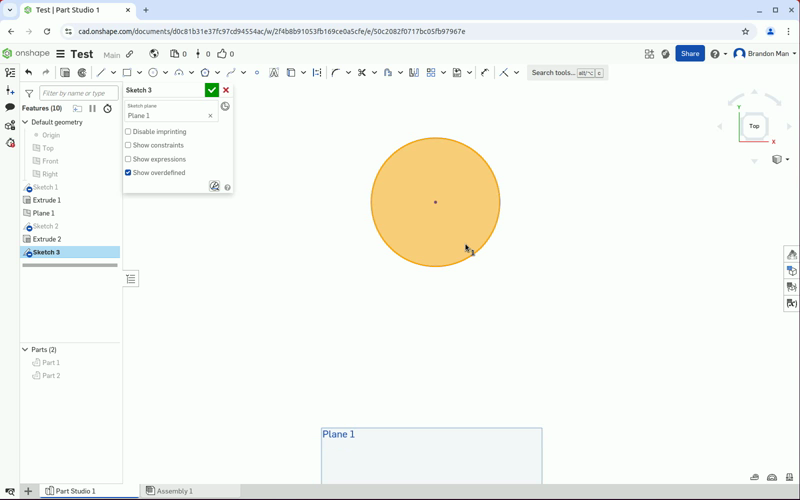
scroll(-6)
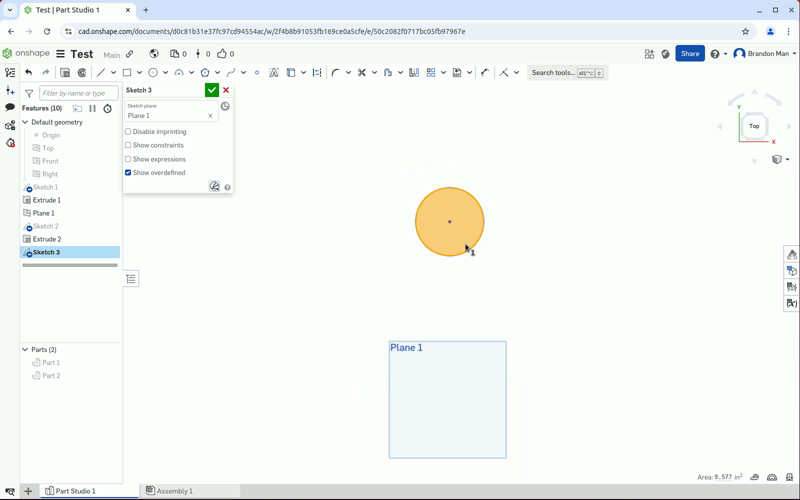
scroll(-6)
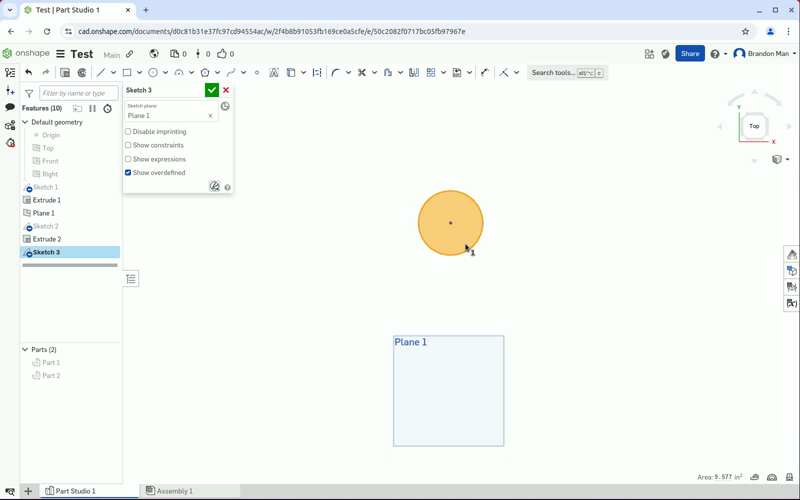
scroll(-6)
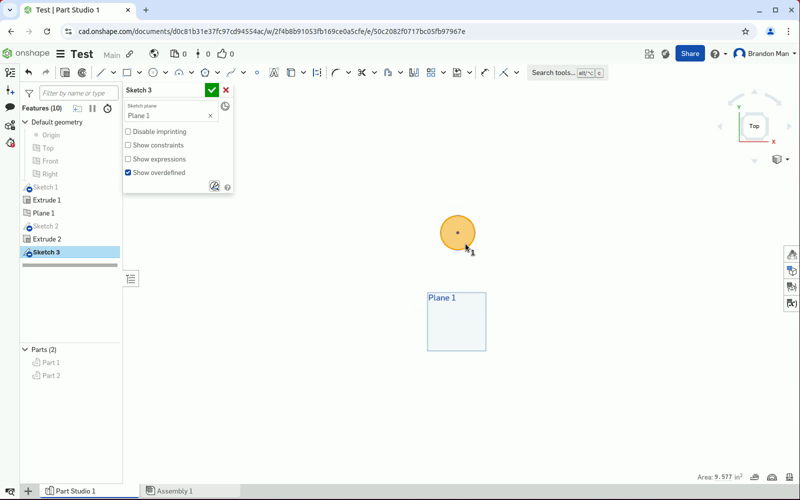
scroll(-6)
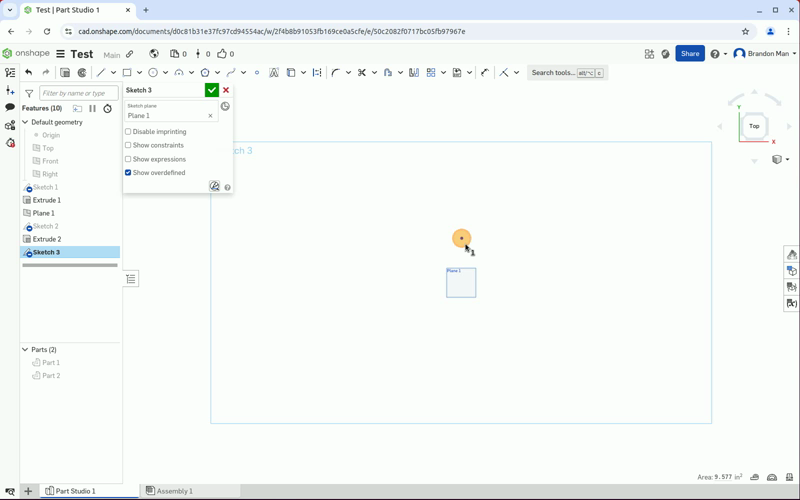
mouse_move(73, 352)
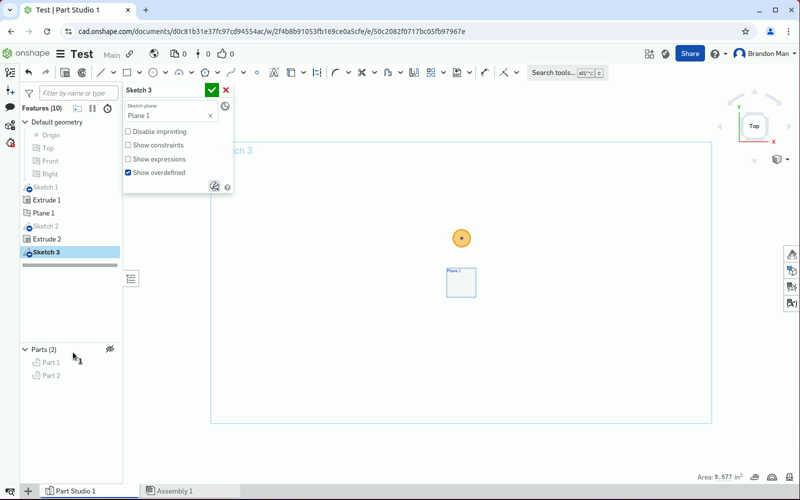
key(shift+y)
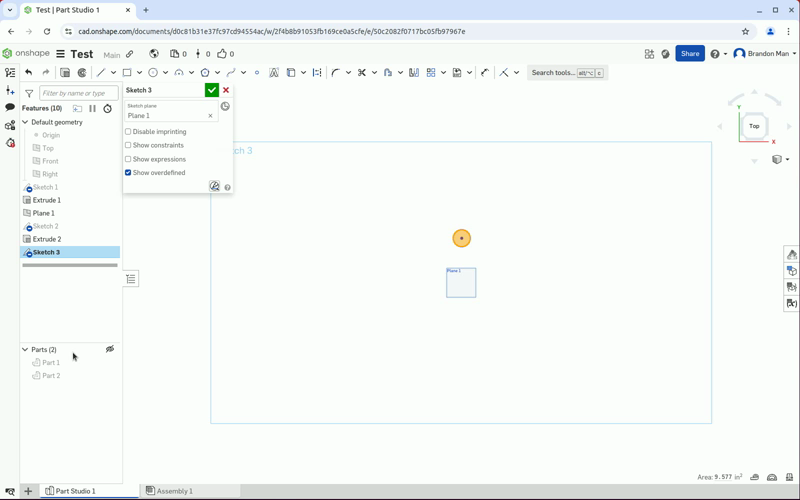
key(shift+e)
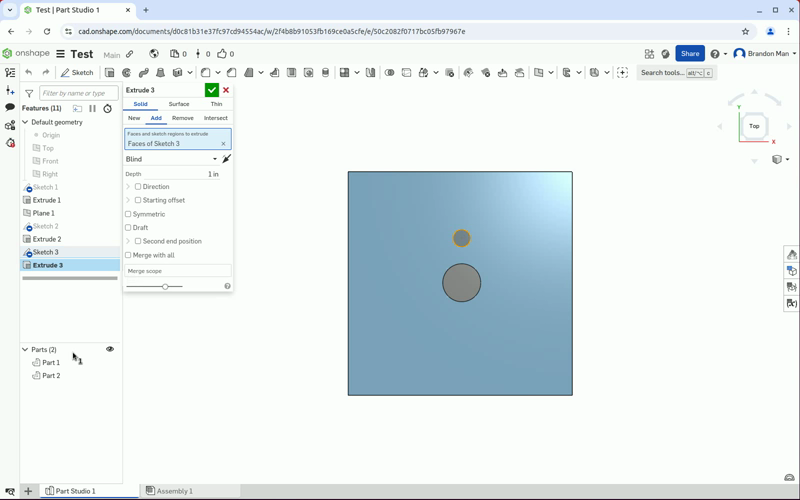
mouse_move(143, 106)
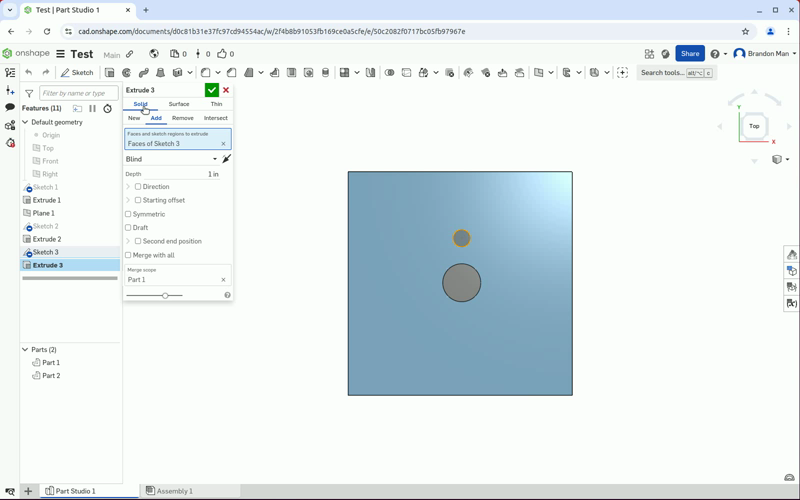
click(143, 106)
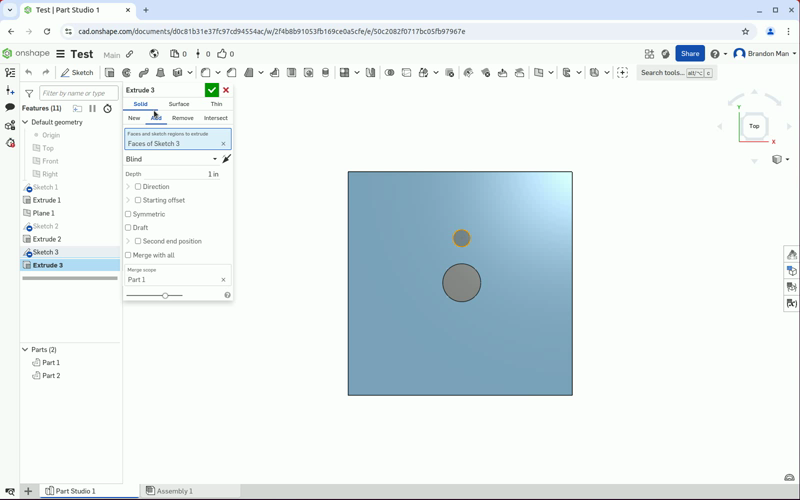
mouse_move(186, 120)
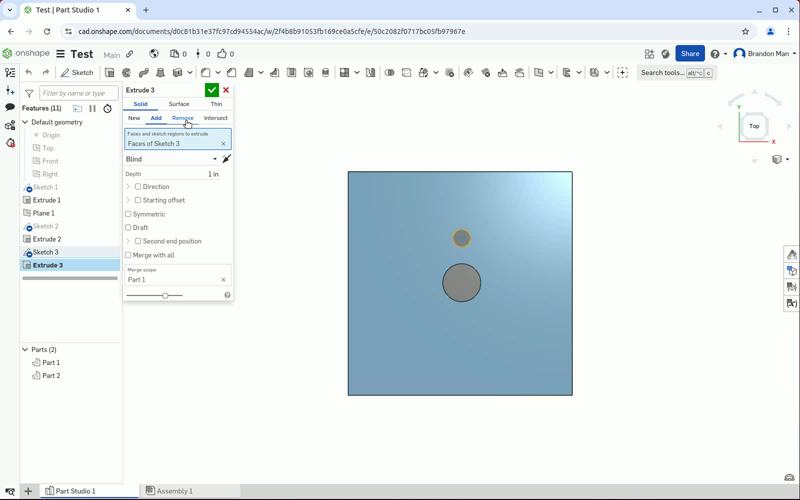
click(186, 120)
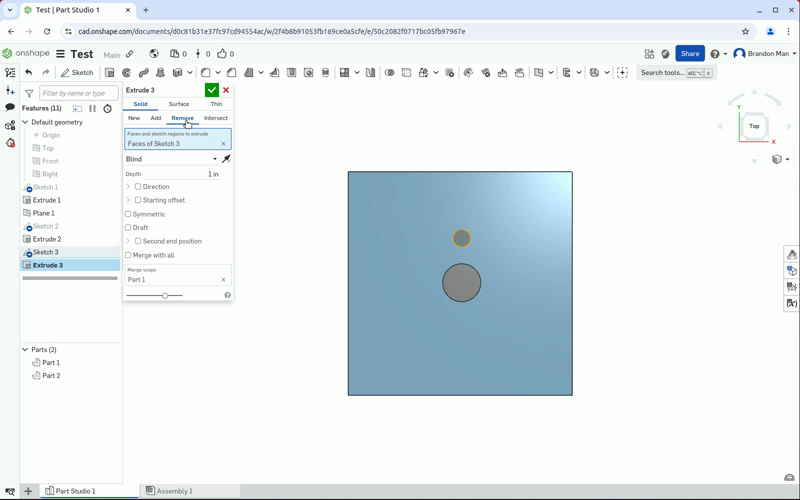
key(tab, 4)
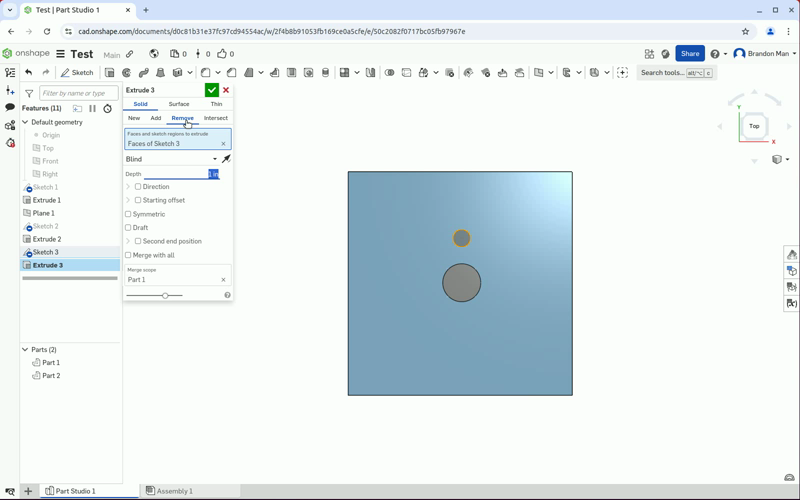
text(6.258)
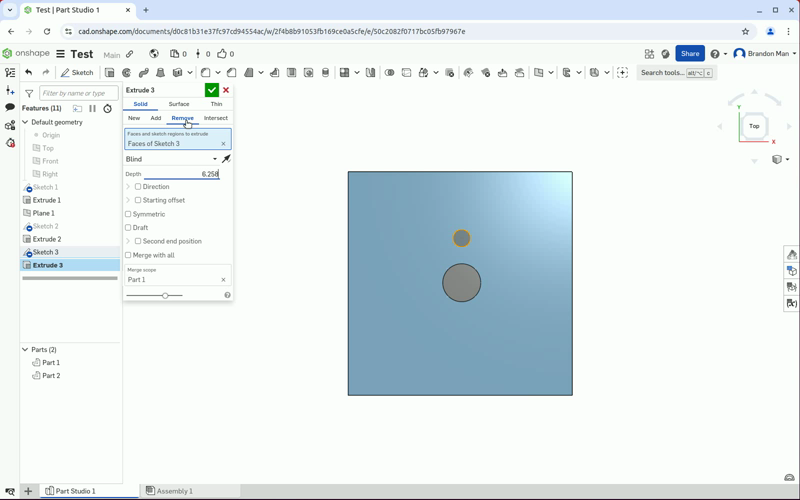
key(tab, 6)
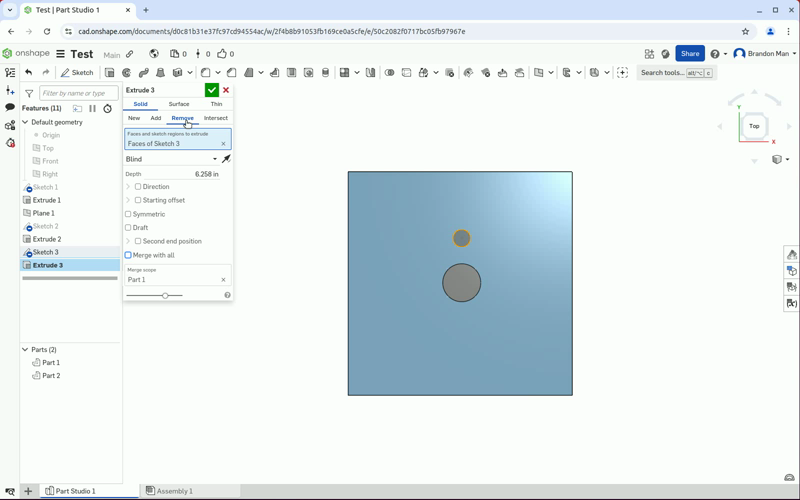
key(space)
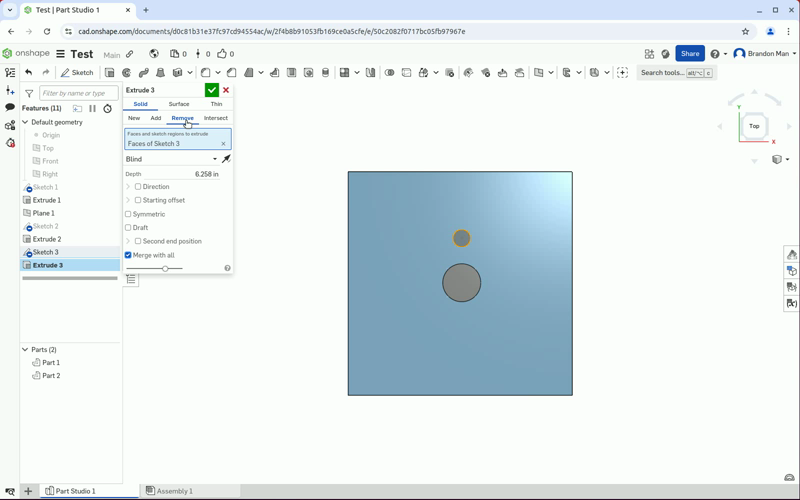
key(enter)
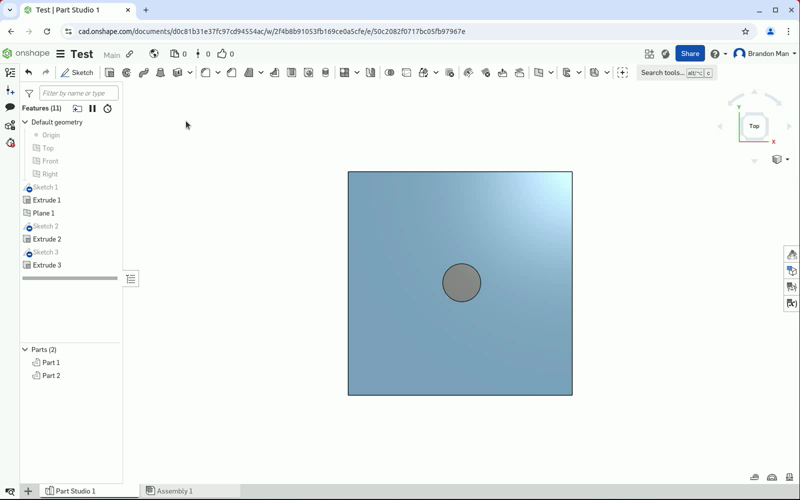
key(shift+h)
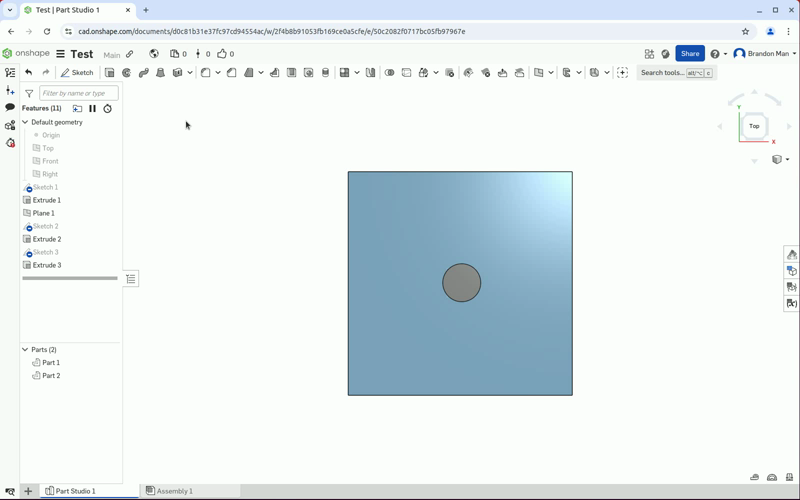
key(shift+h)
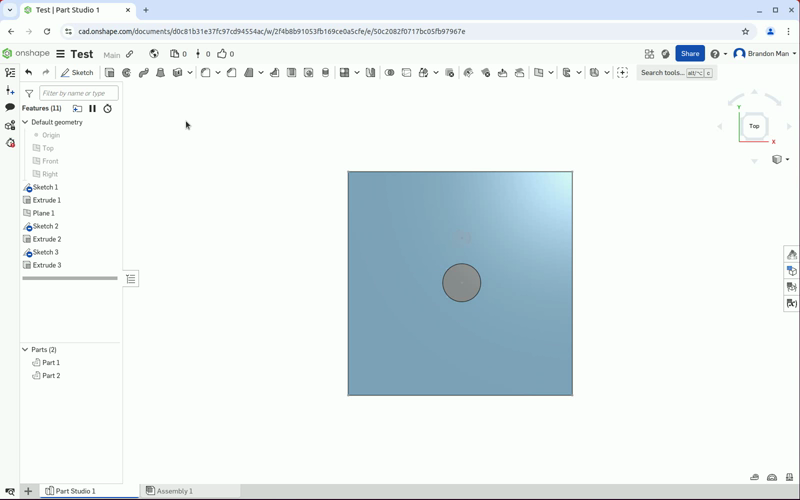
key(shift+7)
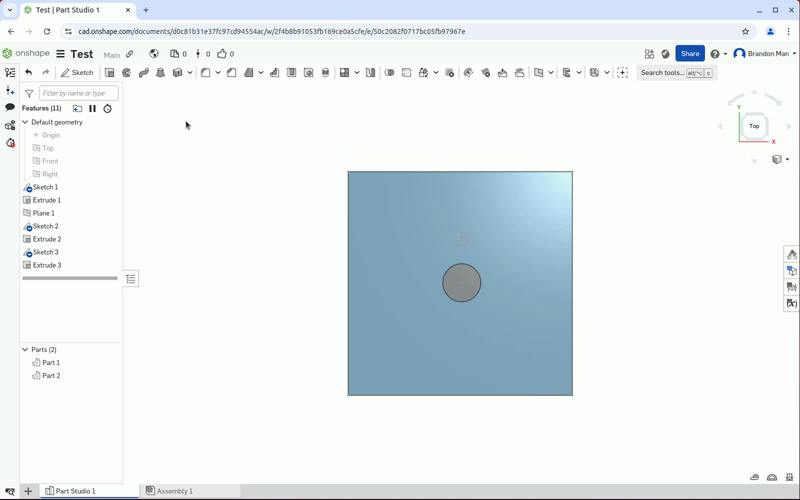
key(up, 3)
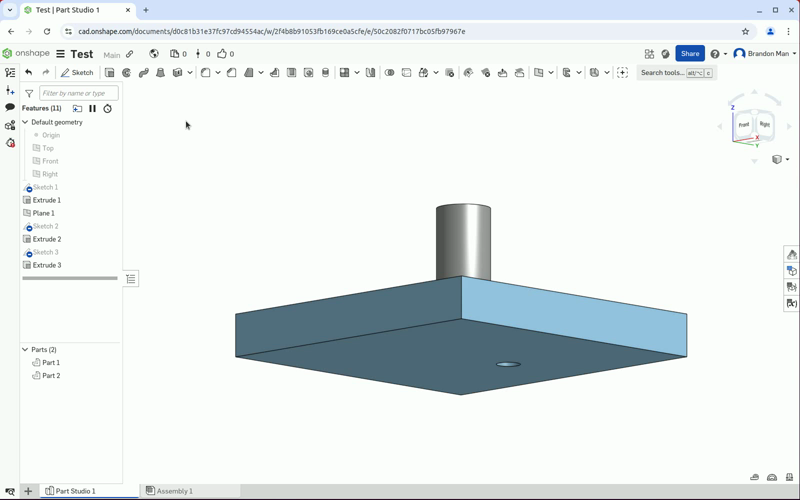
key(left, 3)
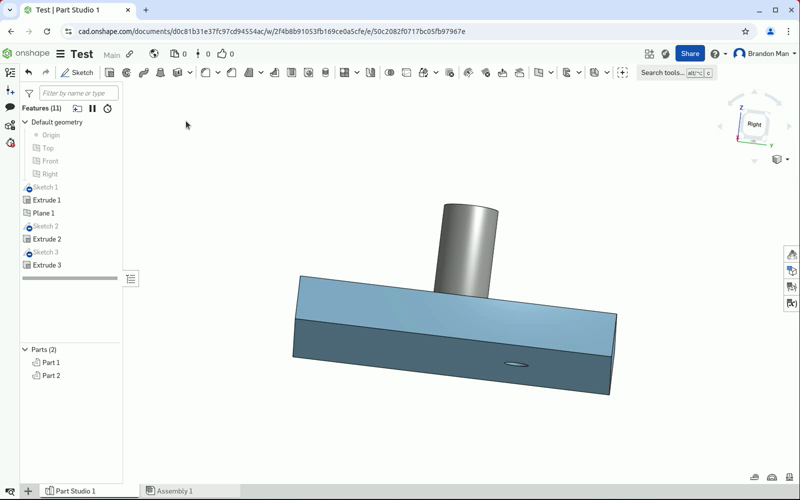
key(right, 3)
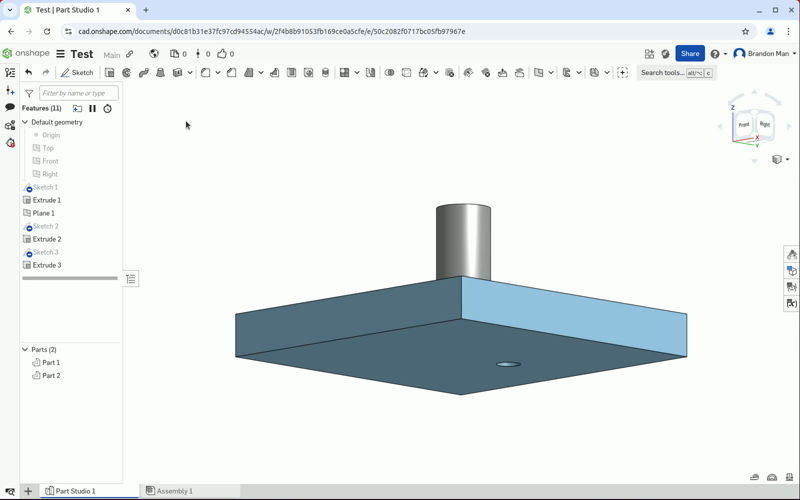
key(down, 3)
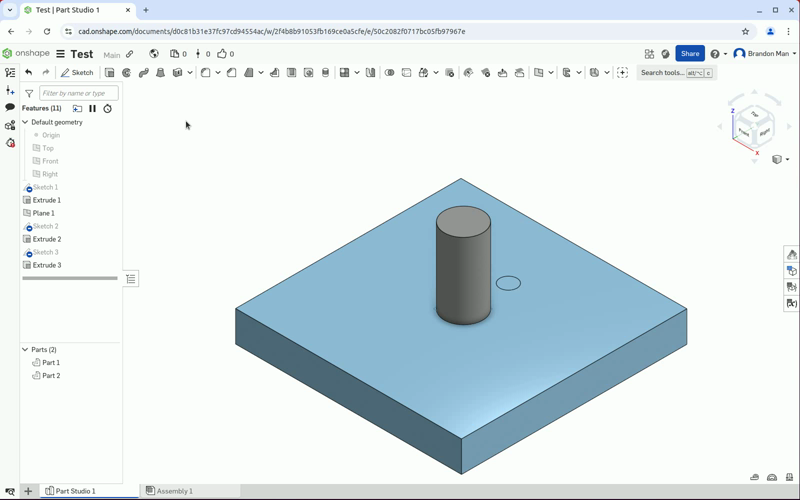
mouse_move(73, 189)
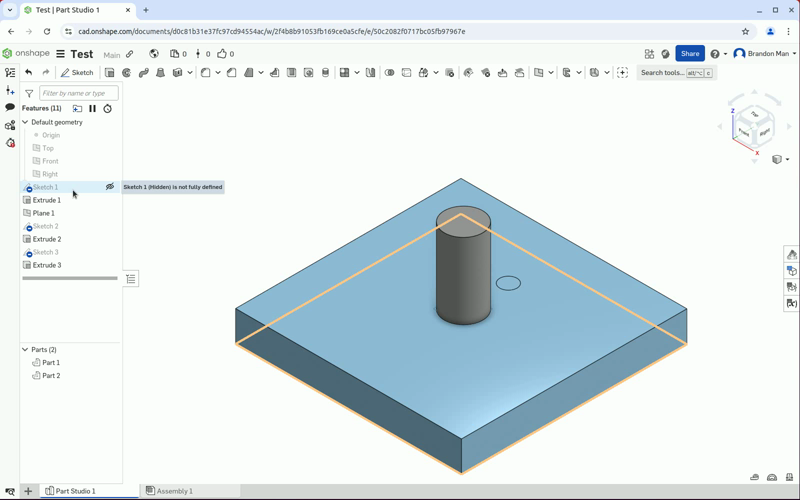
click(73, 189)